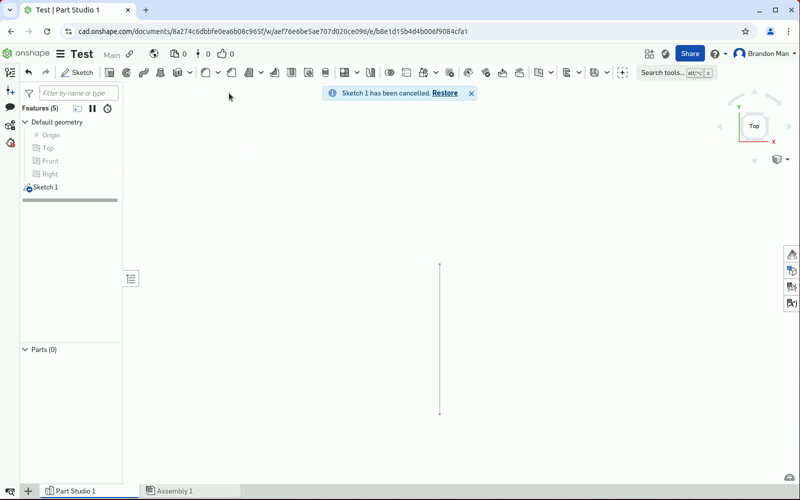
key(shift+h)
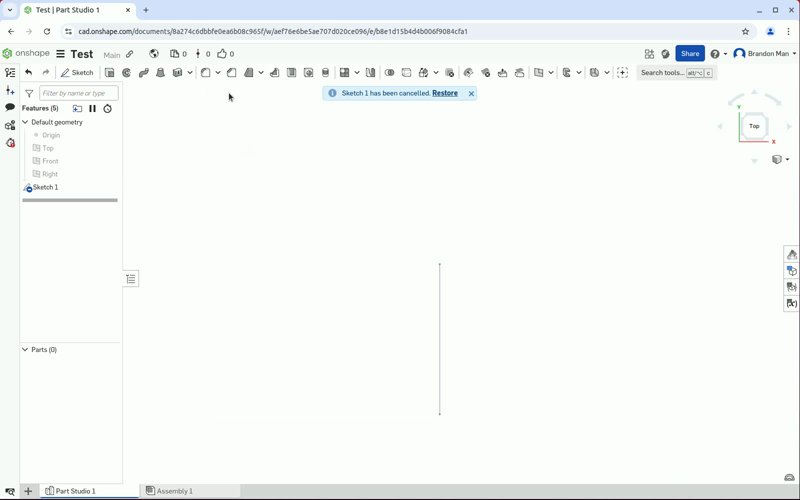
key(shift+s)
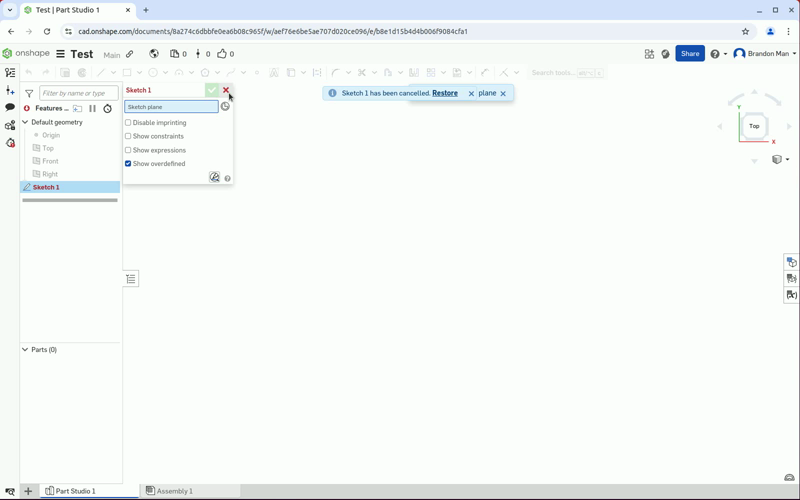
mouse_move(73, 150)
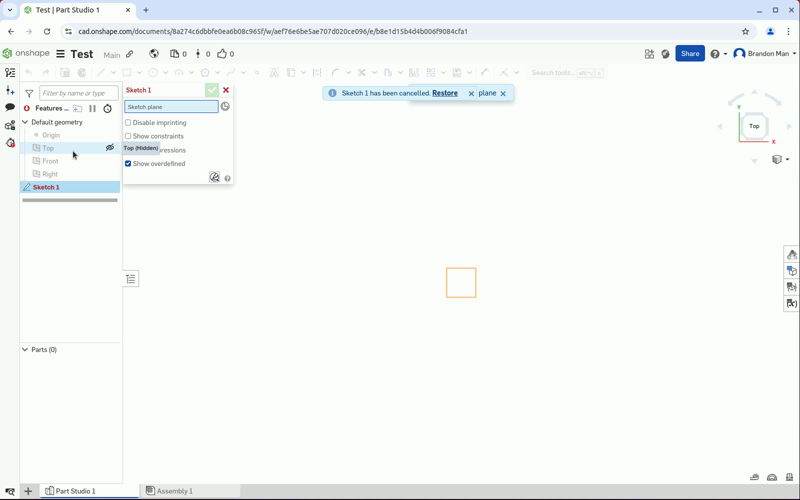
click(73, 150)
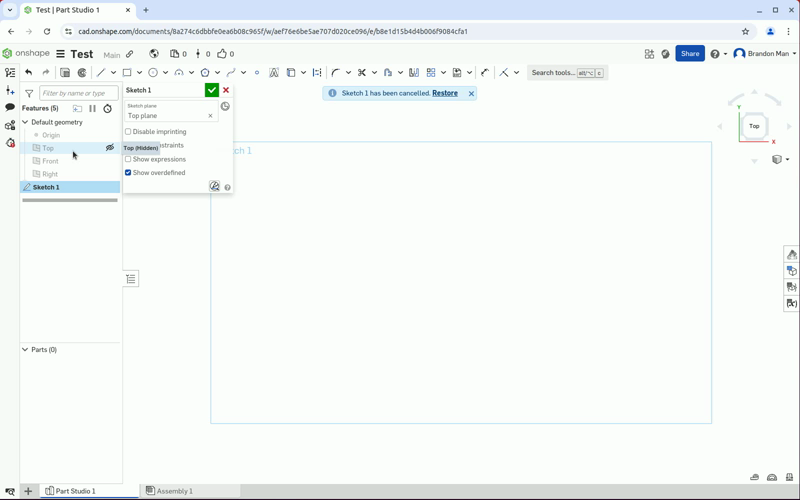
mouse_move(73, 352)
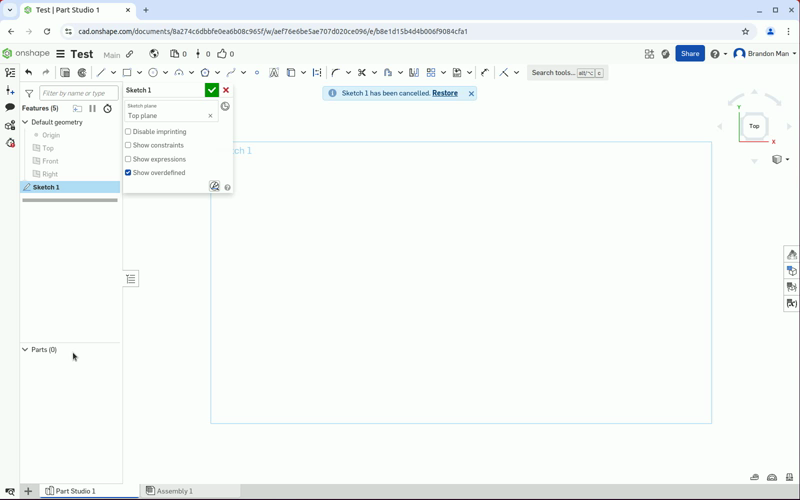
key(y)
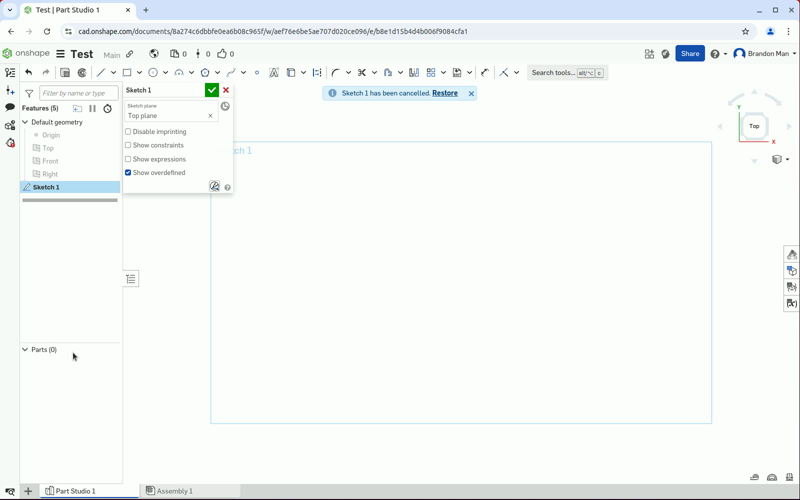
key(c)
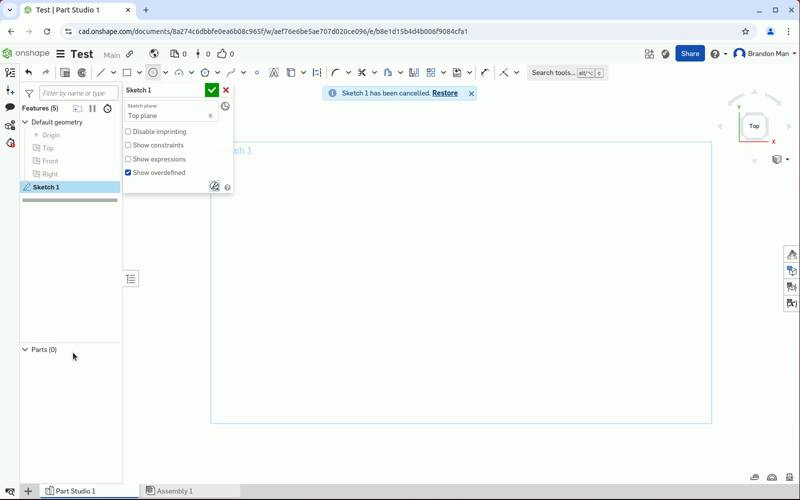
key_down(shift)
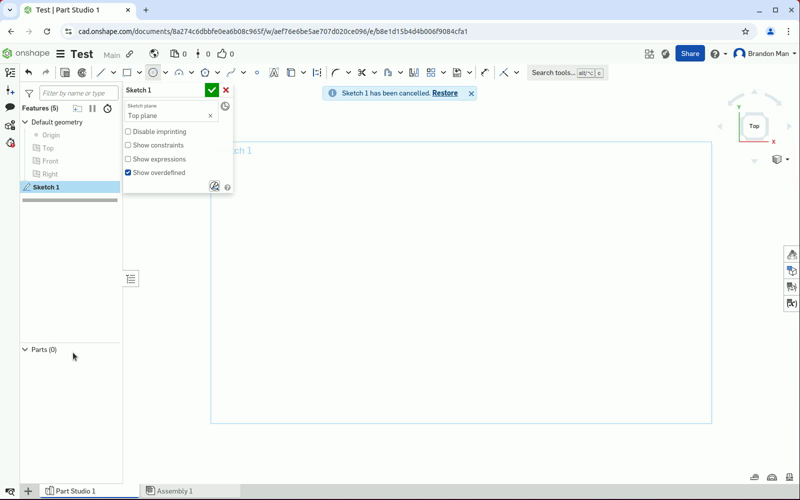
mouse_move(461, 282)
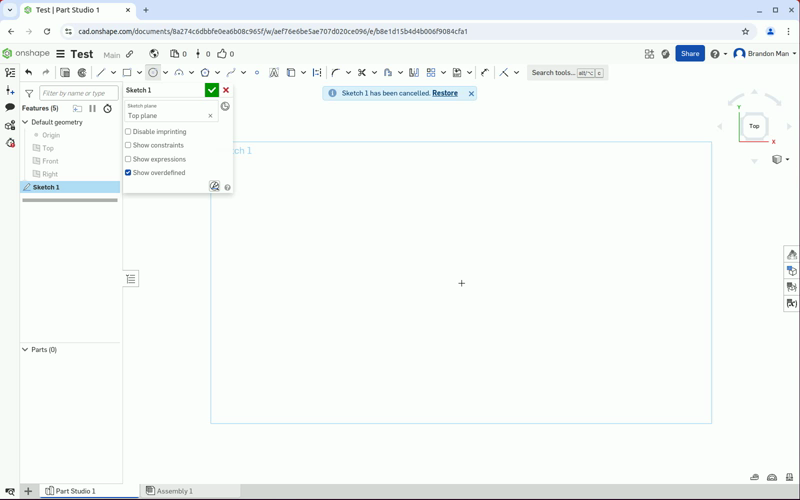
click(461, 282)
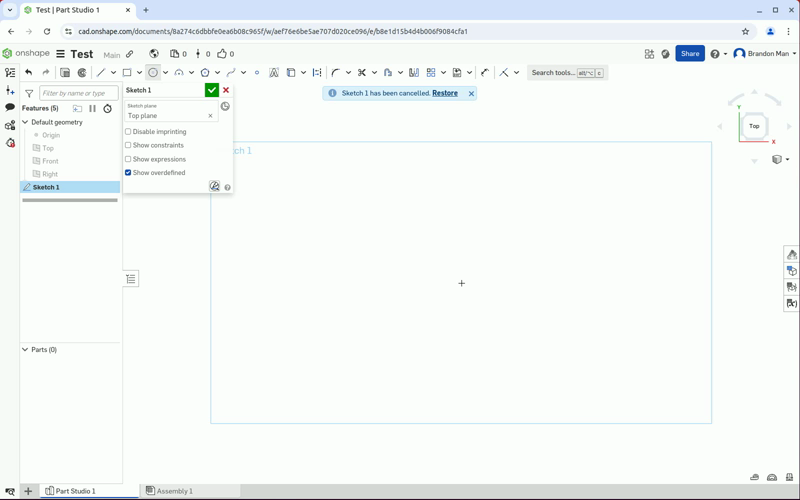
key_up(shift)
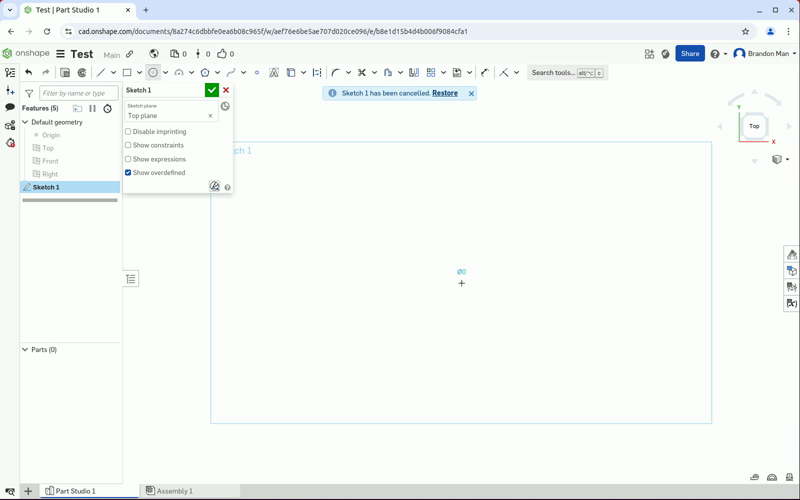
mouse_move(507, 282)
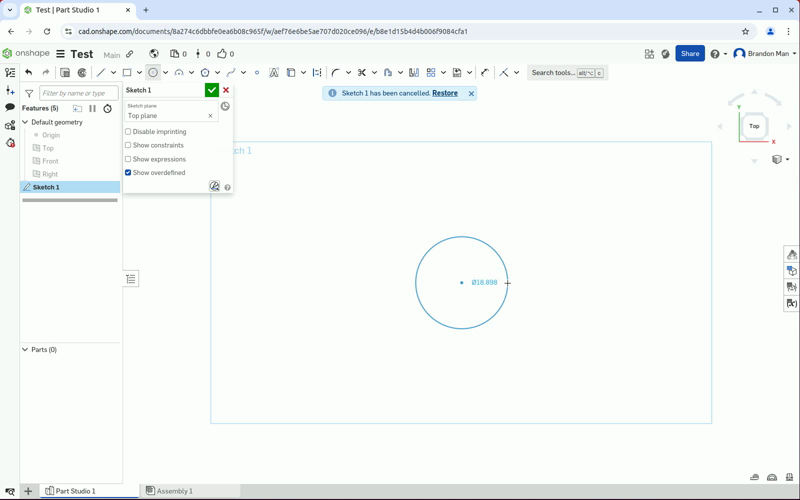
click(507, 282)
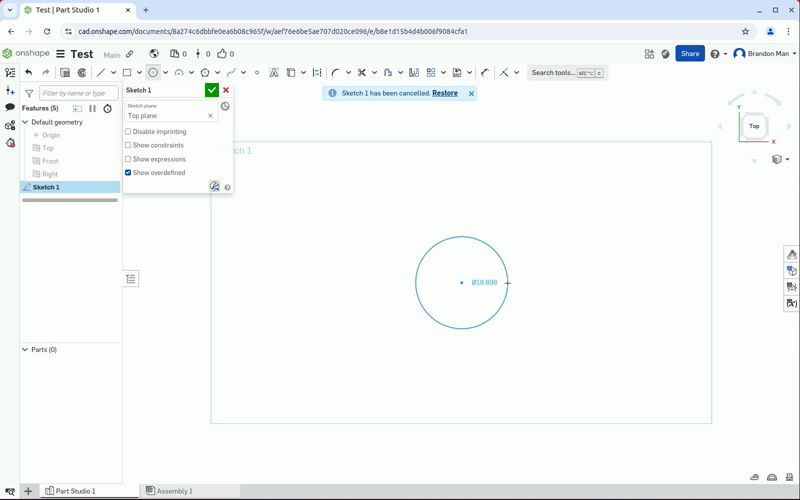
key(esc)
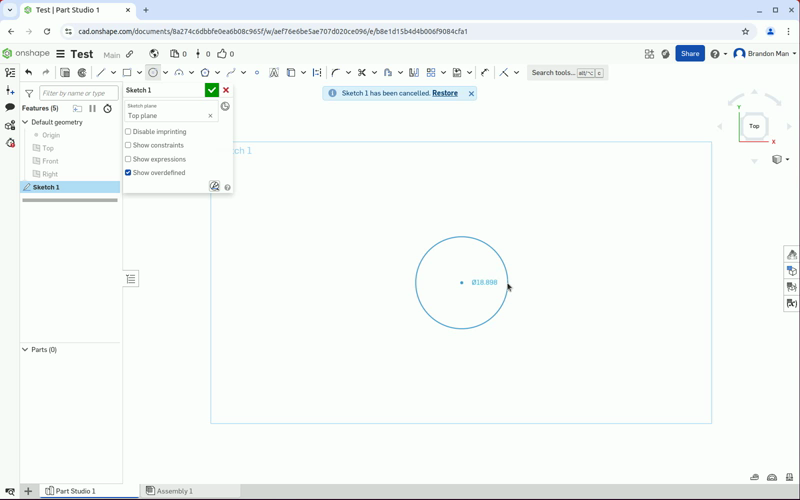
key(c)
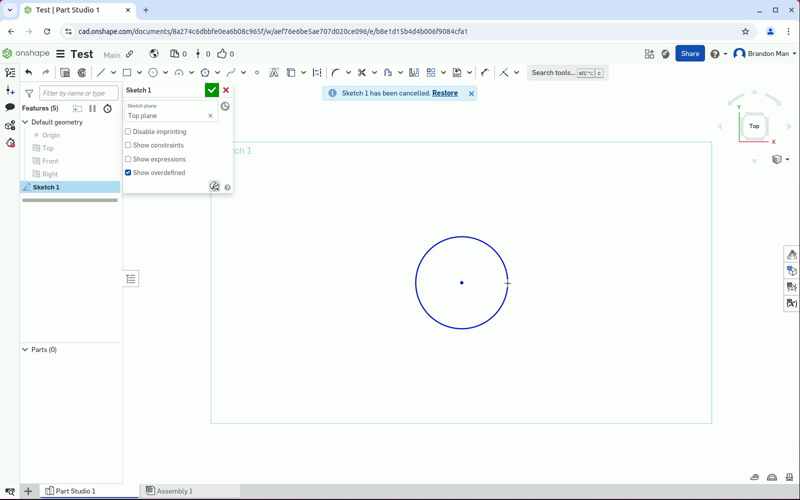
key_down(shift)
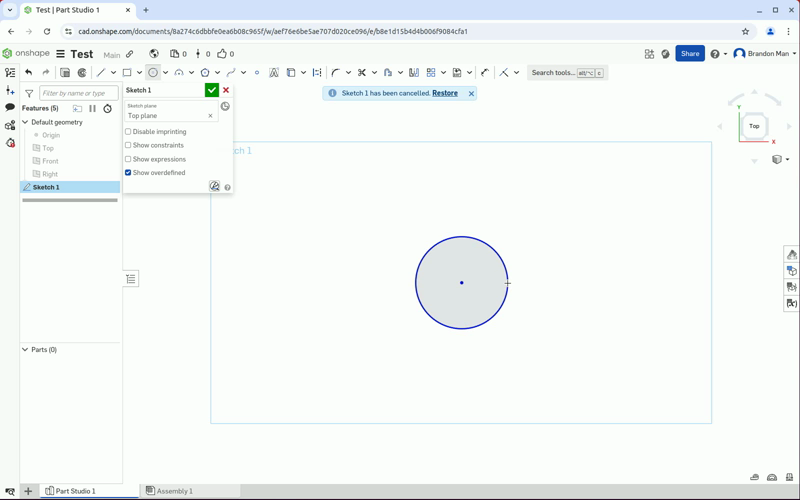
mouse_move(461, 282)
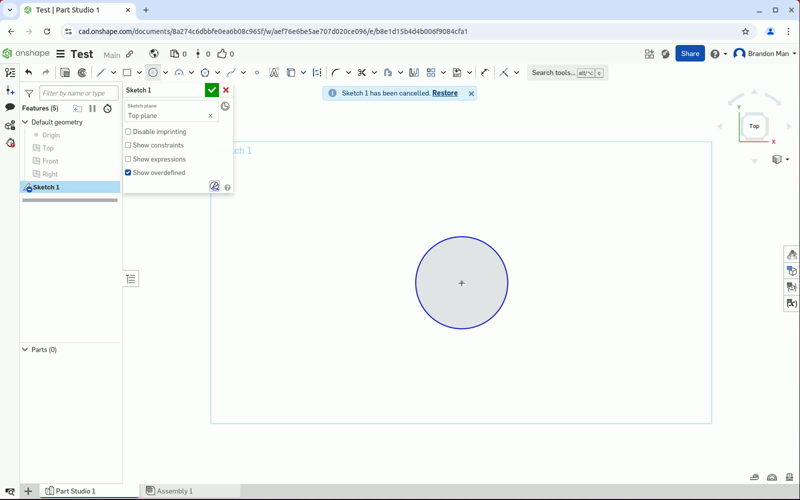
click(461, 282)
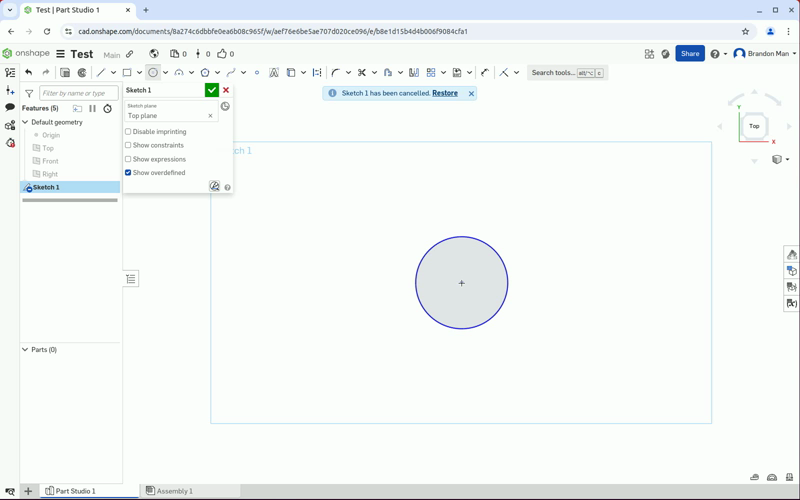
key_up(shift)
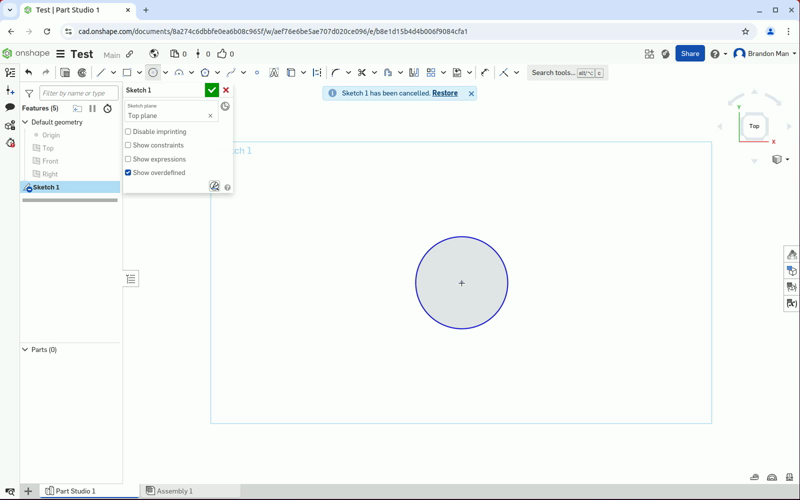
mouse_move(498, 282)
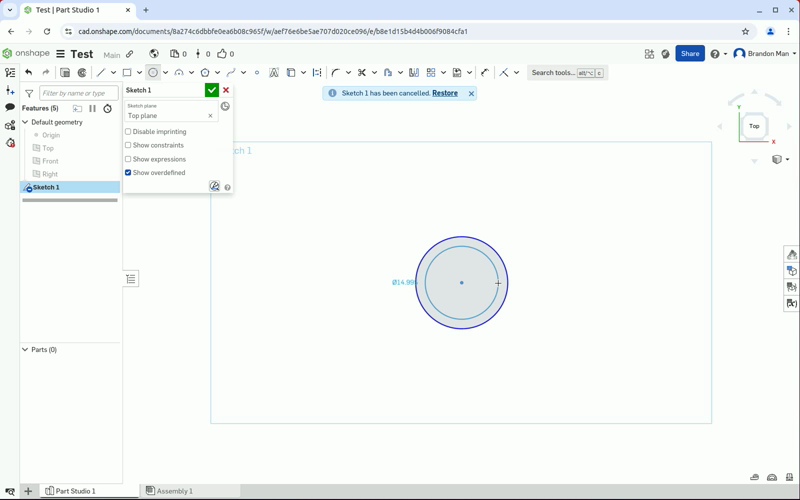
click(498, 282)
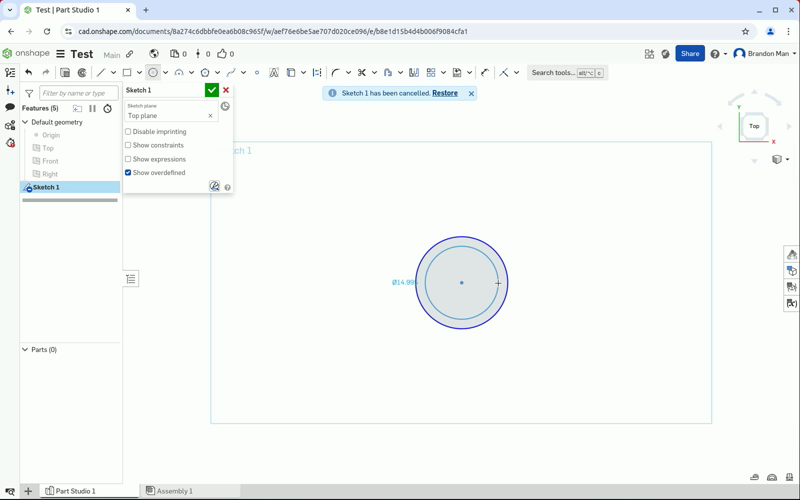
key(esc)
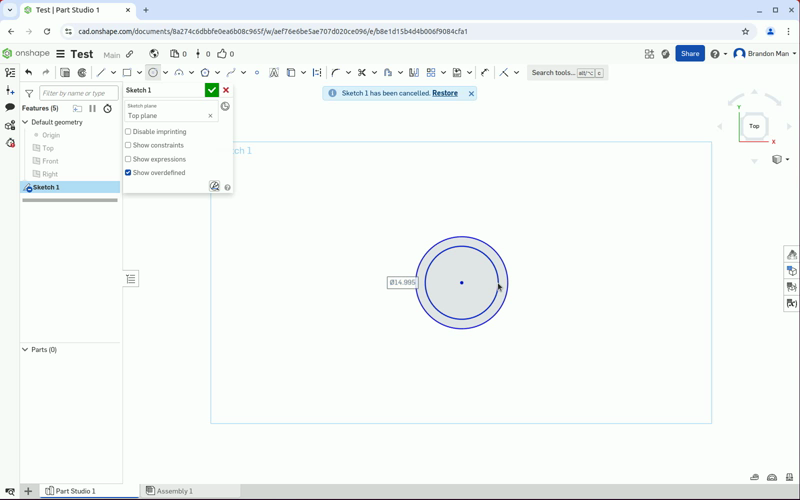
mouse_move(452, 242)
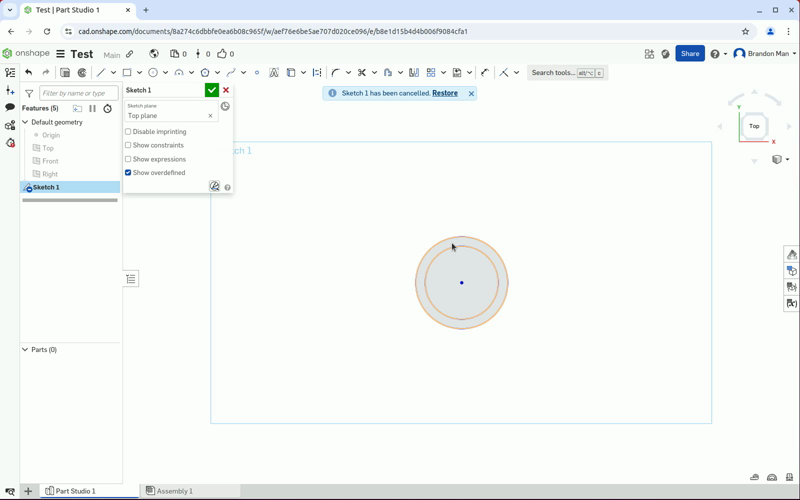
click(452, 242)
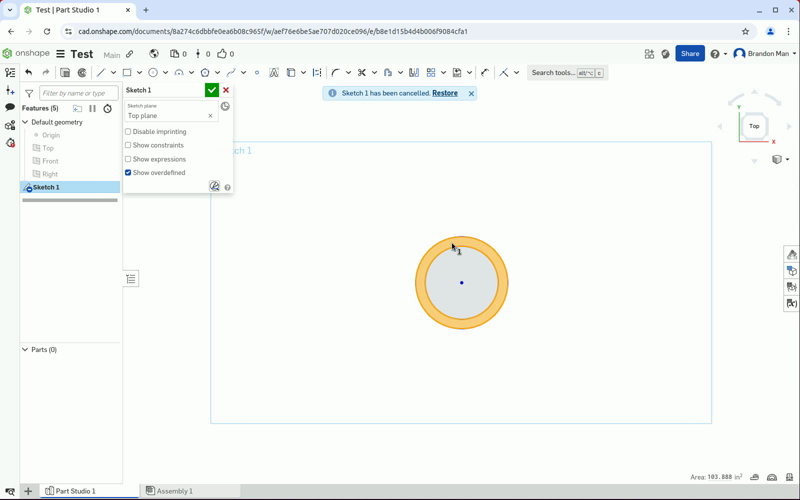
mouse_move(73, 352)
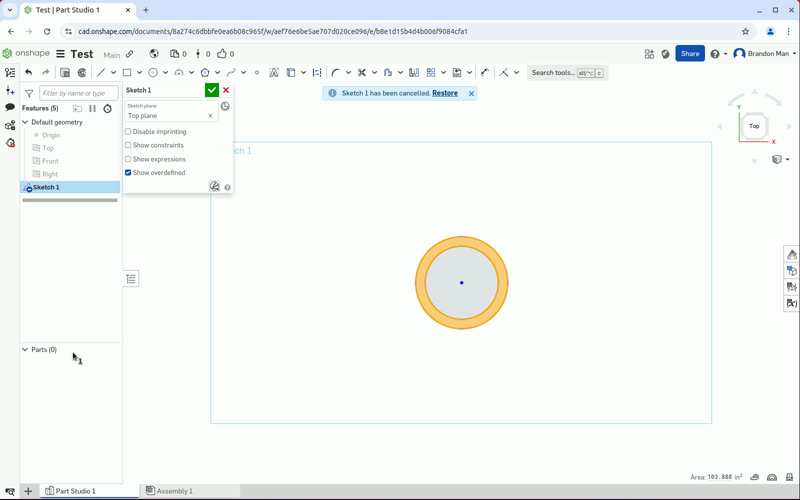
key(shift+y)
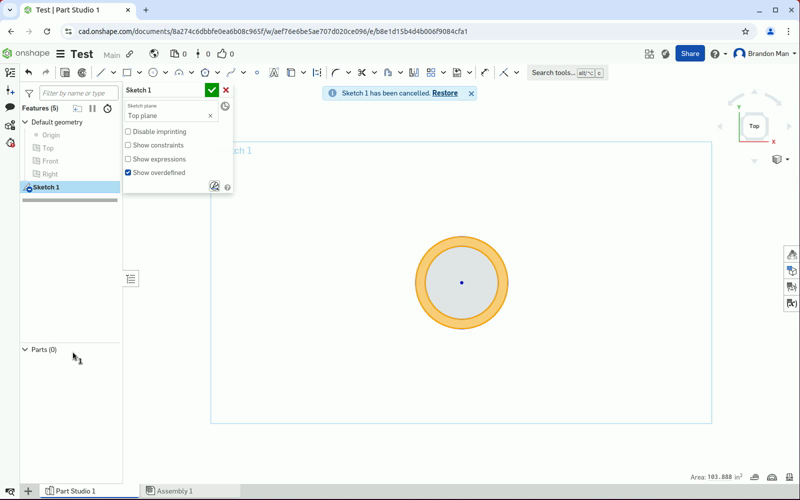
key(shift+e)
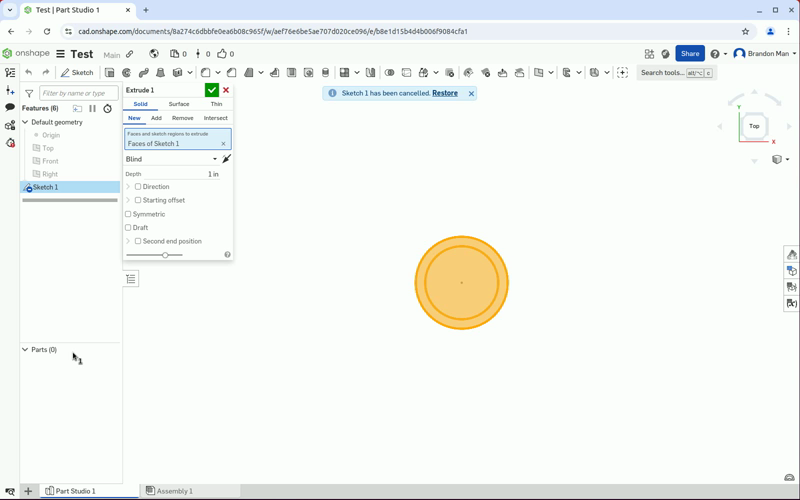
mouse_move(143, 106)
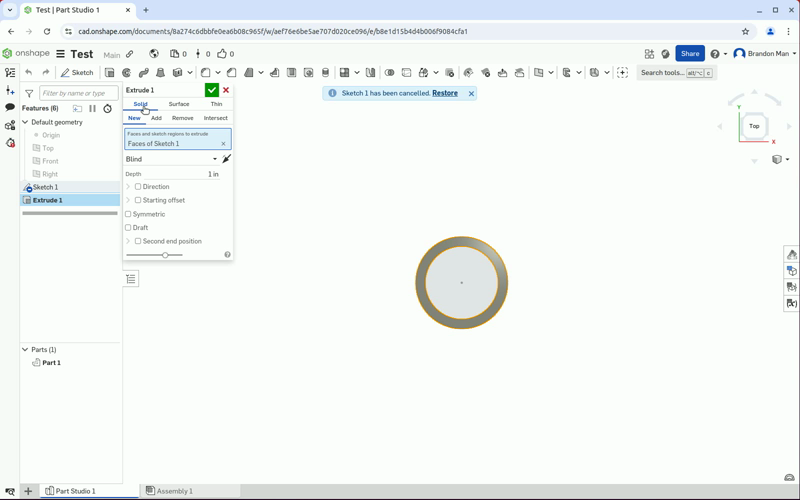
click(143, 106)
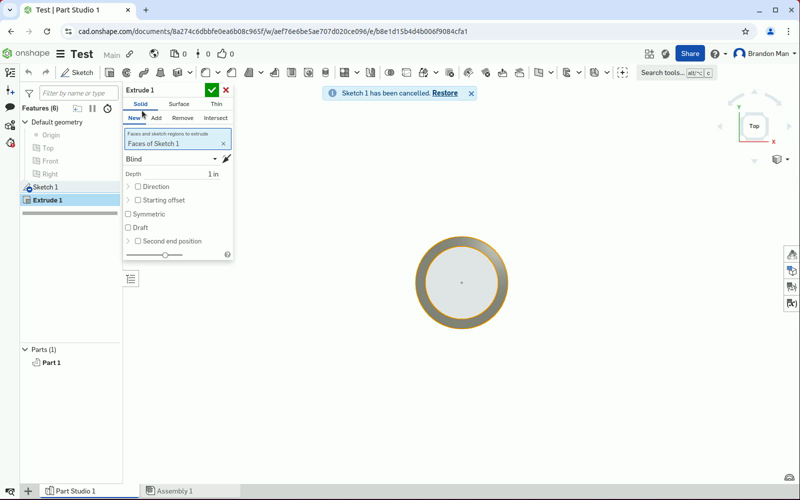
mouse_move(137, 120)
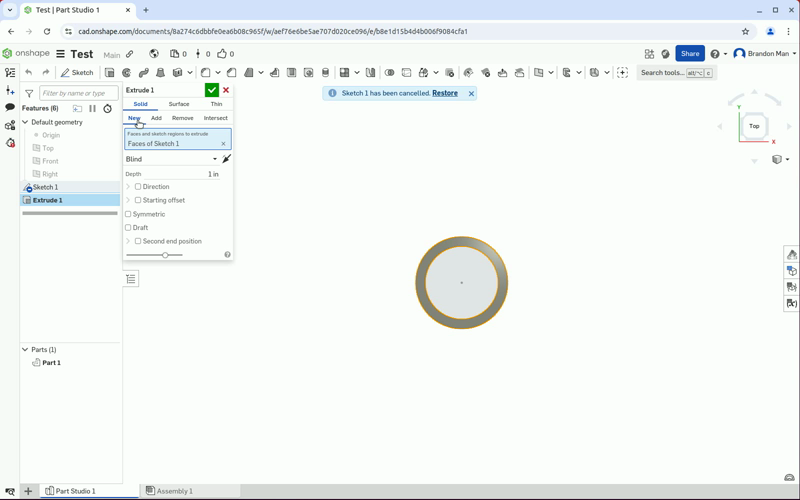
click(137, 120)
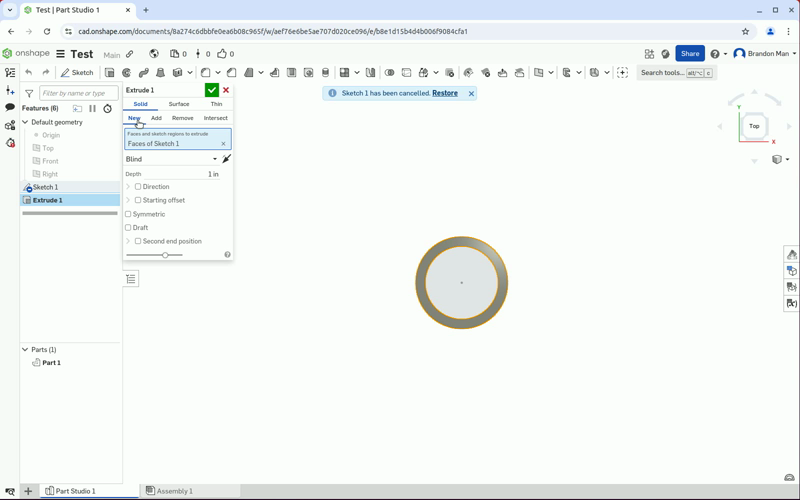
key(tab, 4)
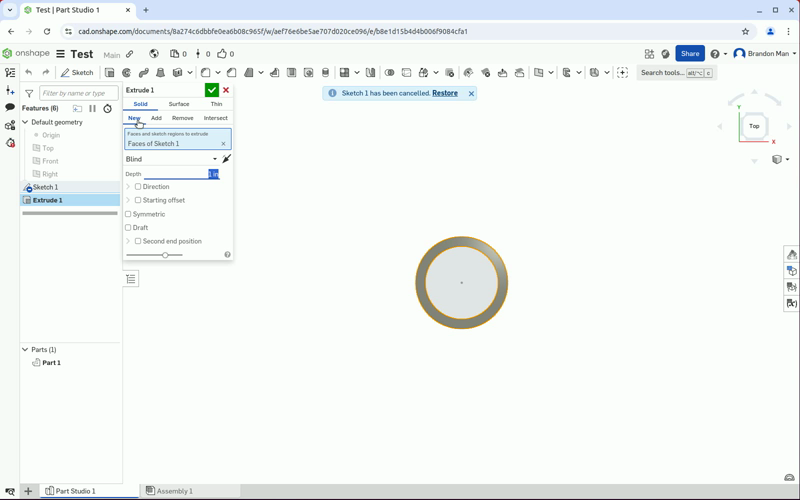
text(23.108)
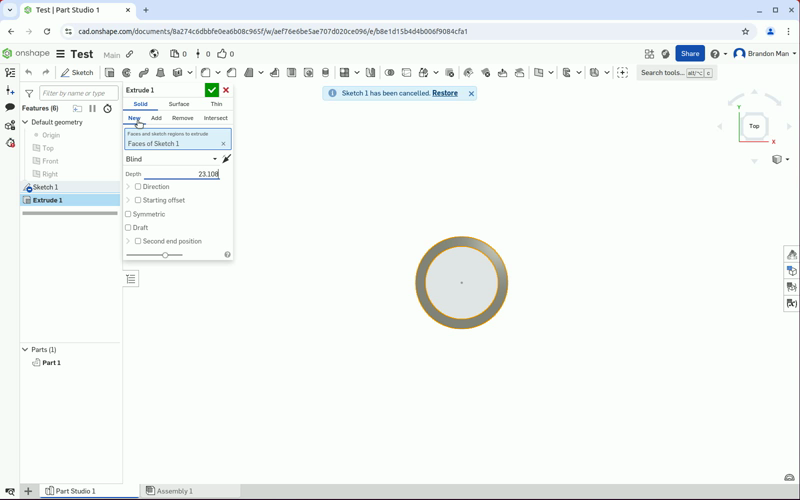
key(enter)
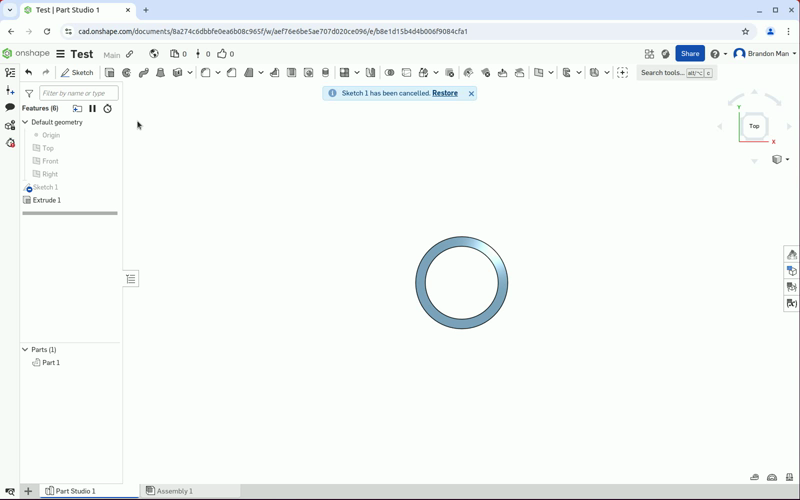
key(shift+h)
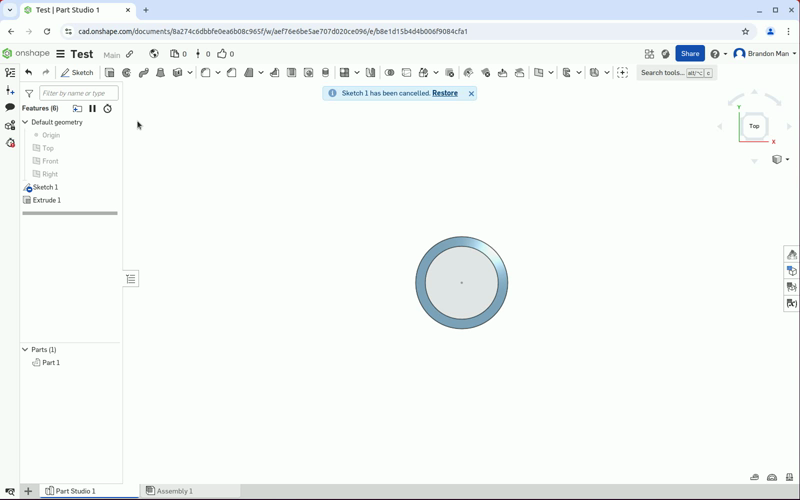
key(shift+h)
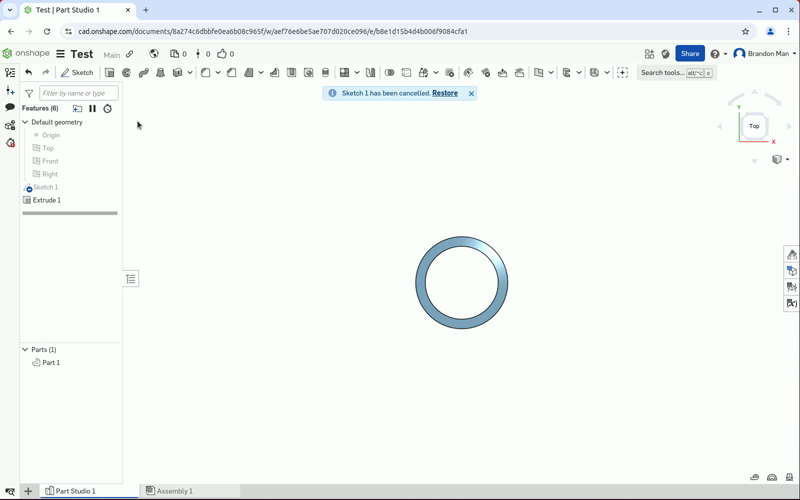
mouse_move(73, 189)
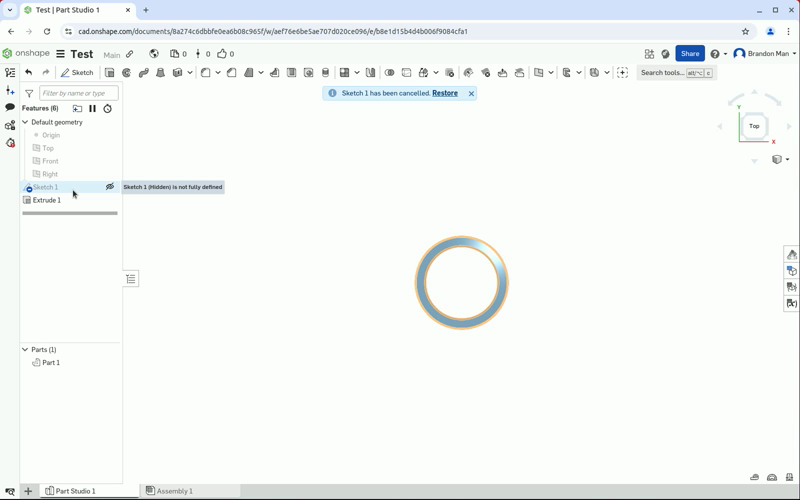
click(73, 189)
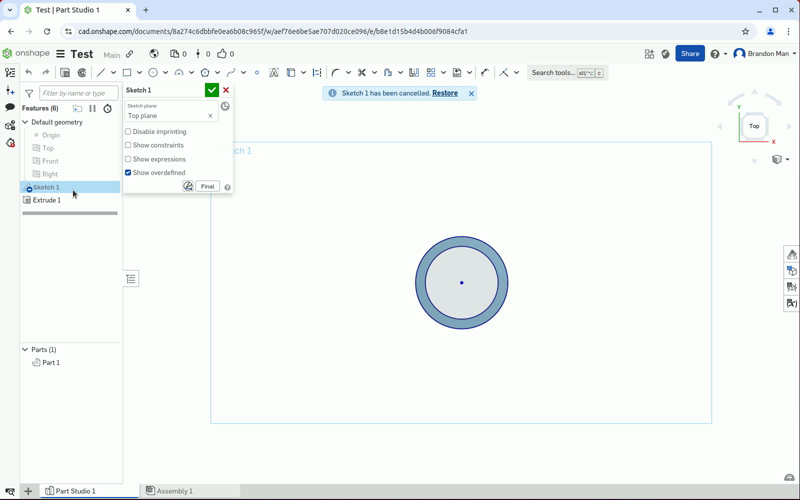
mouse_move(229, 92)
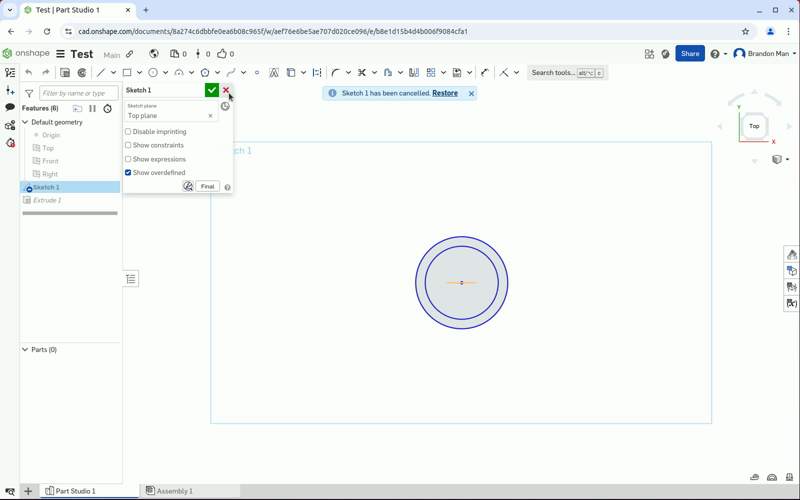
click(229, 92)
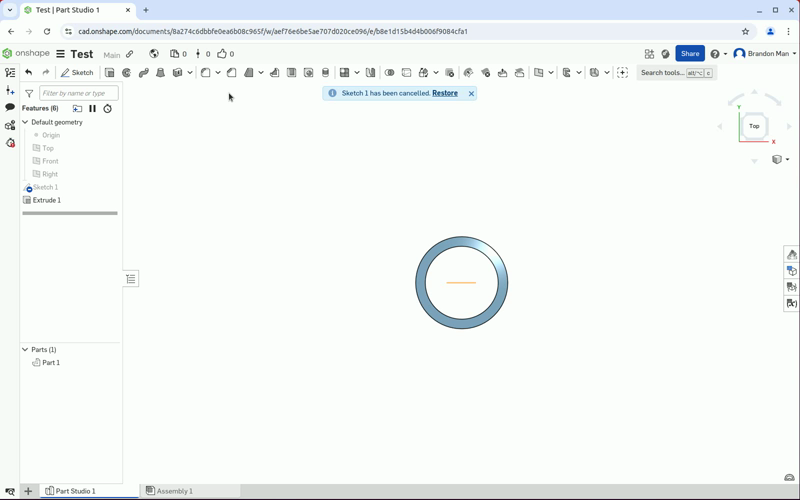
mouse_move(73, 352)
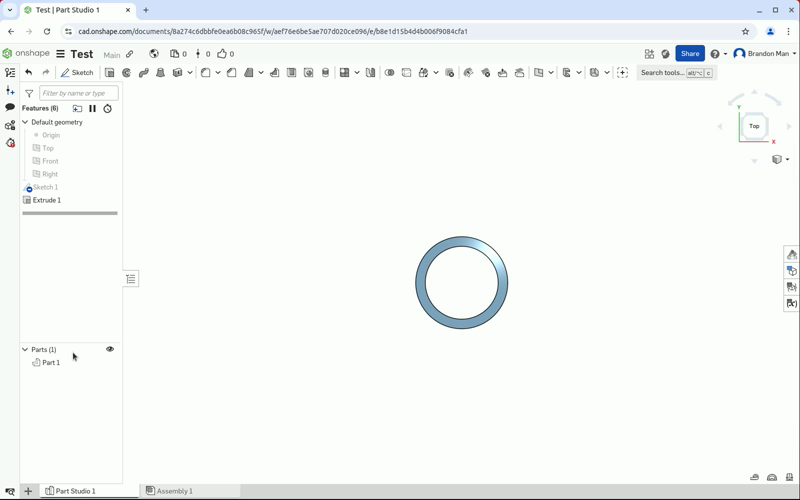
key(y)
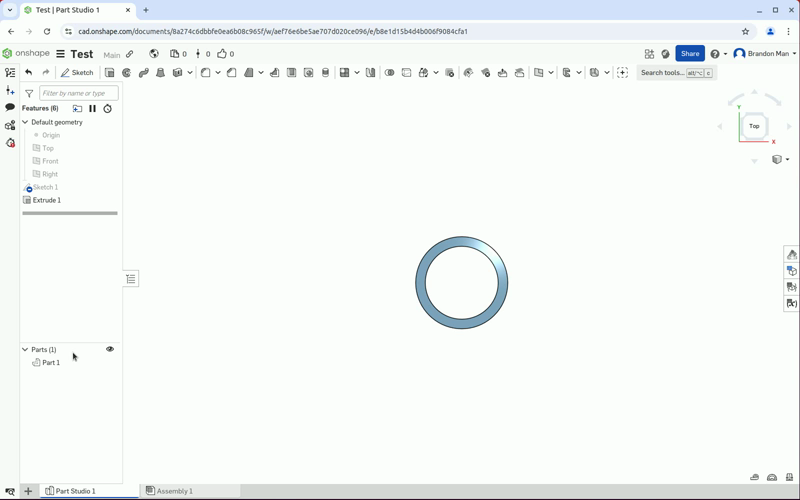
key(shift+p)
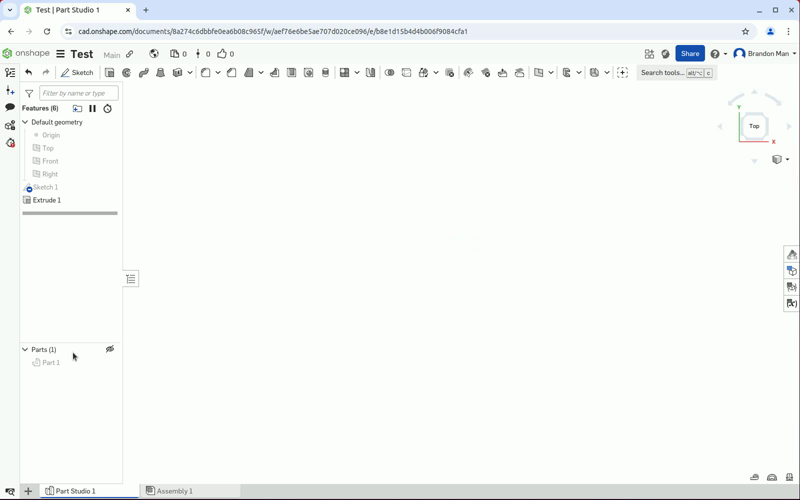
key(space)
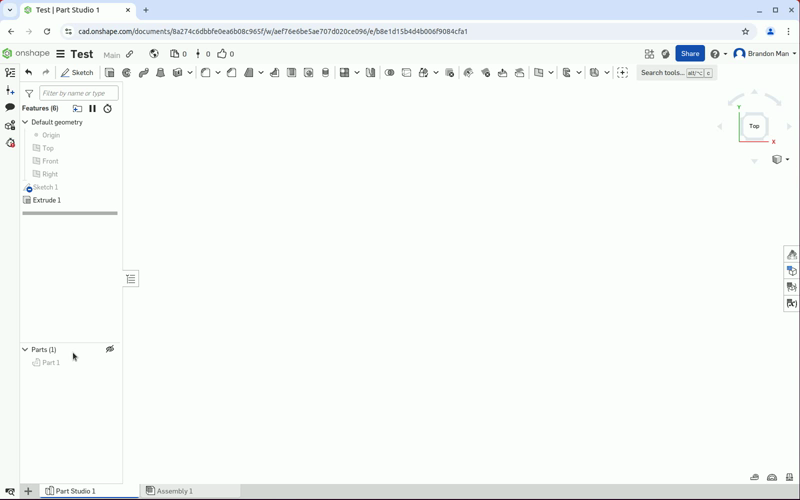
key_down(shift)
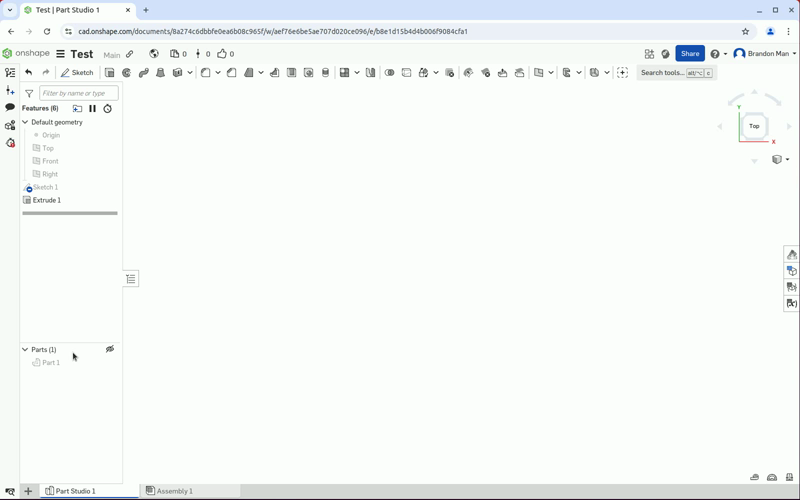
key(up)
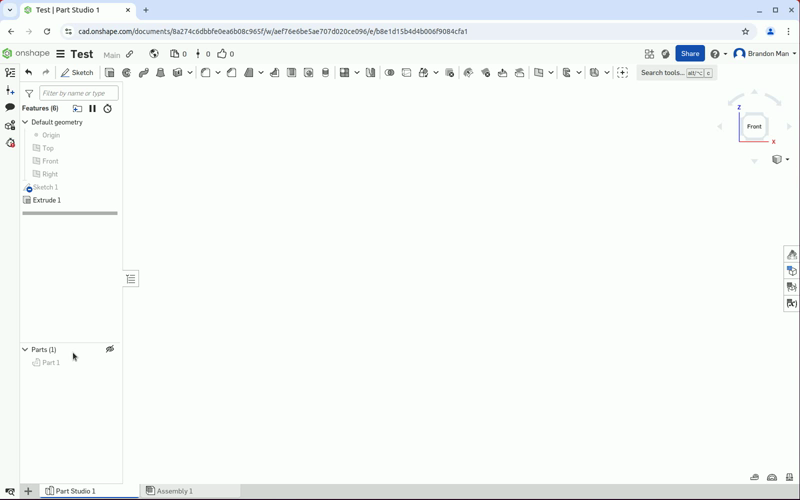
key_up(shift)
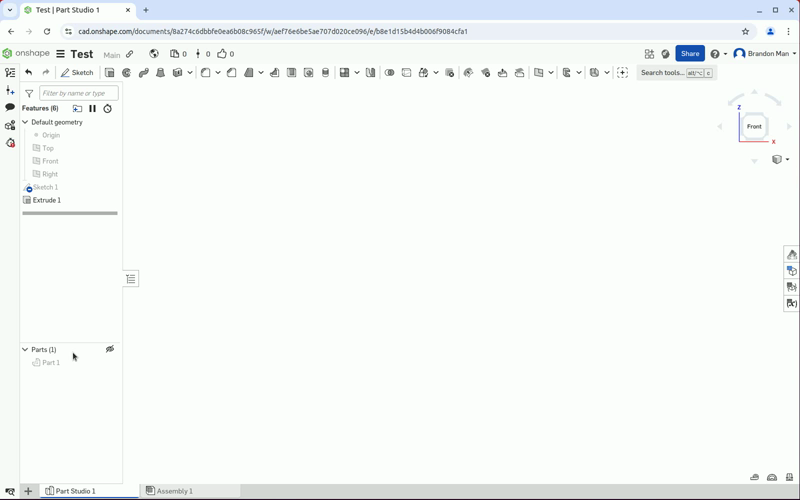
mouse_move(73, 352)
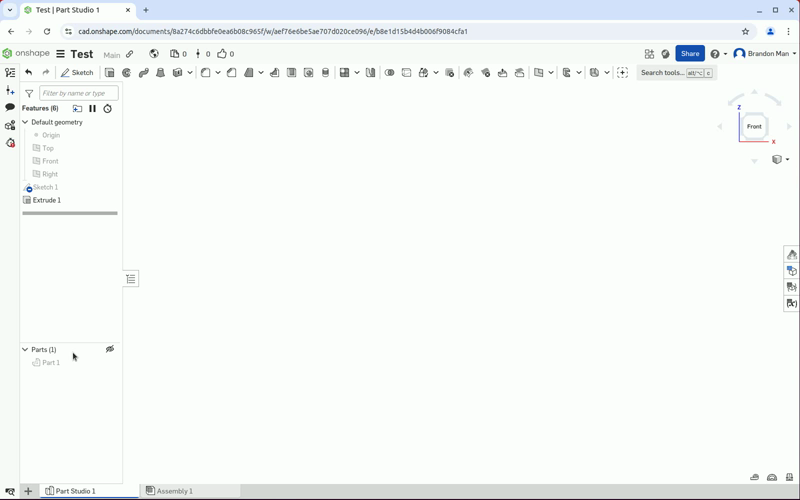
key(shift+y)
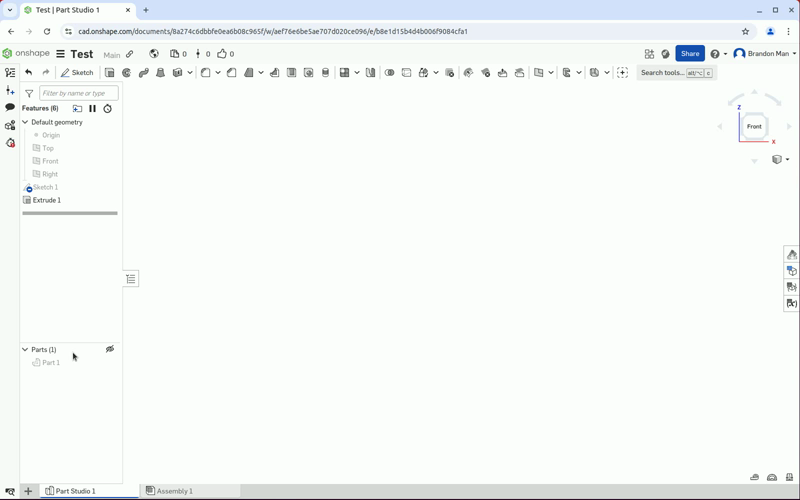
key(shift+s)
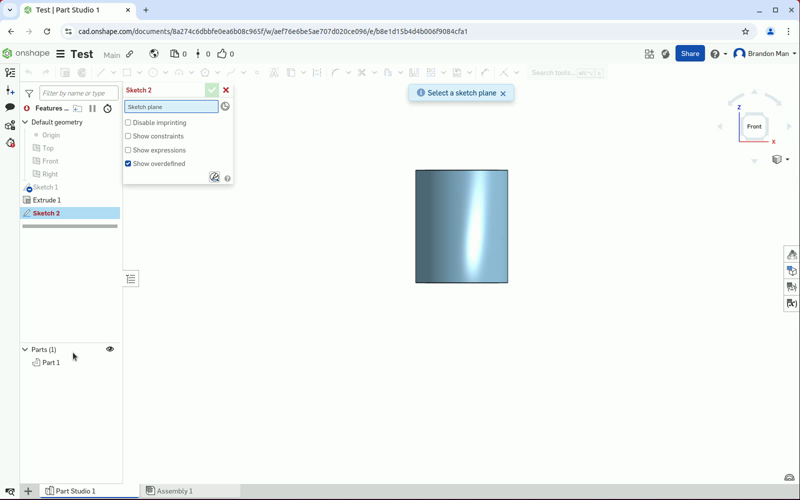
mouse_move(73, 163)
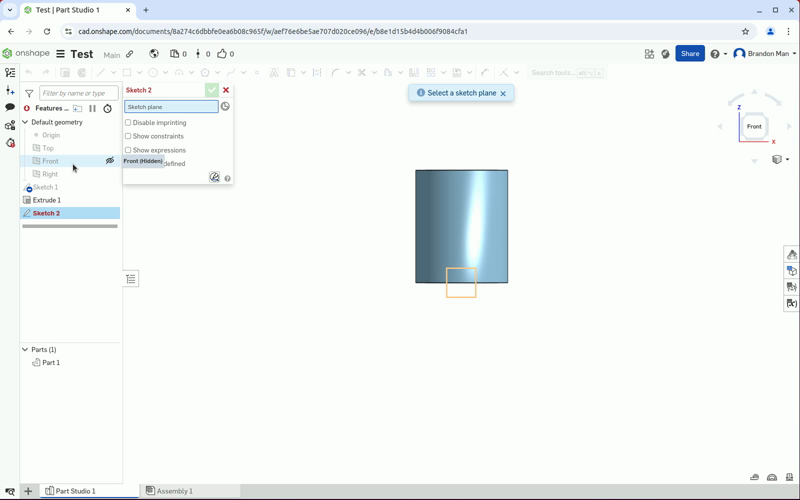
click(73, 163)
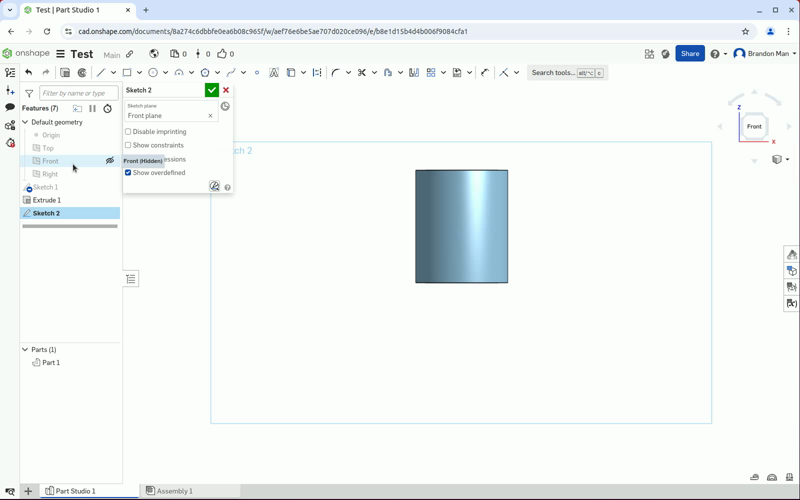
mouse_move(73, 352)
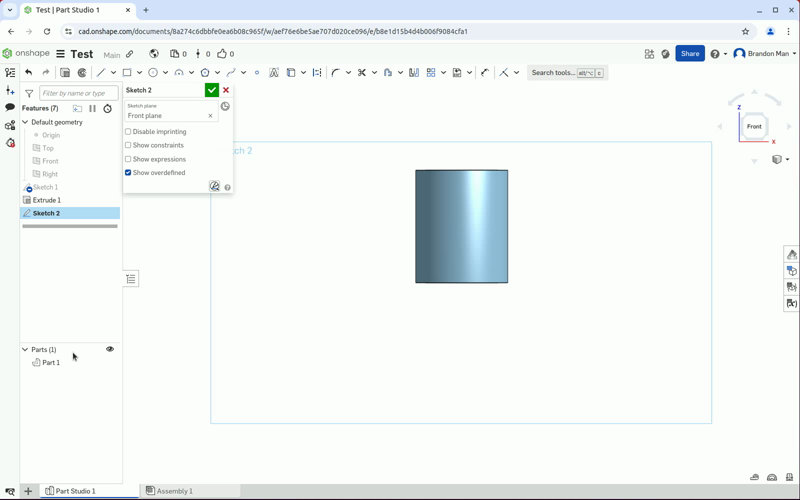
key(y)
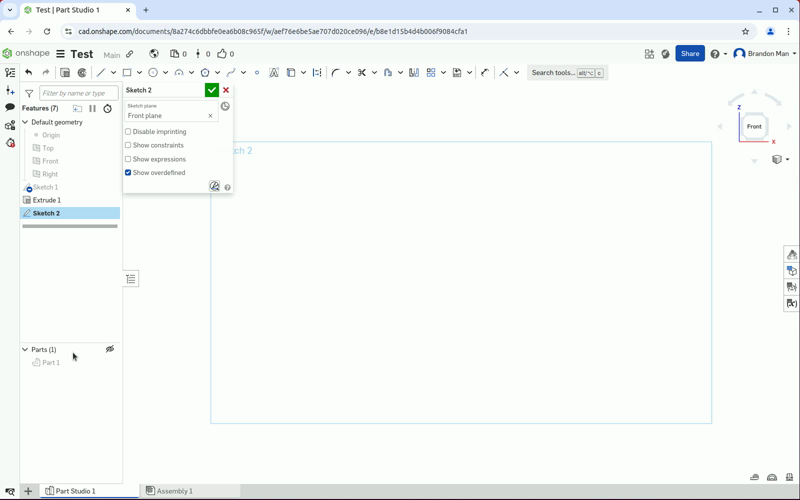
key(l)
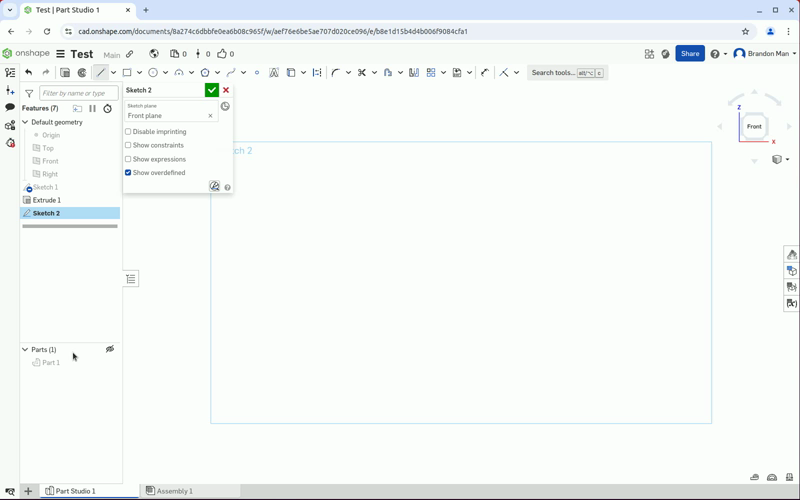
key_down(shift)
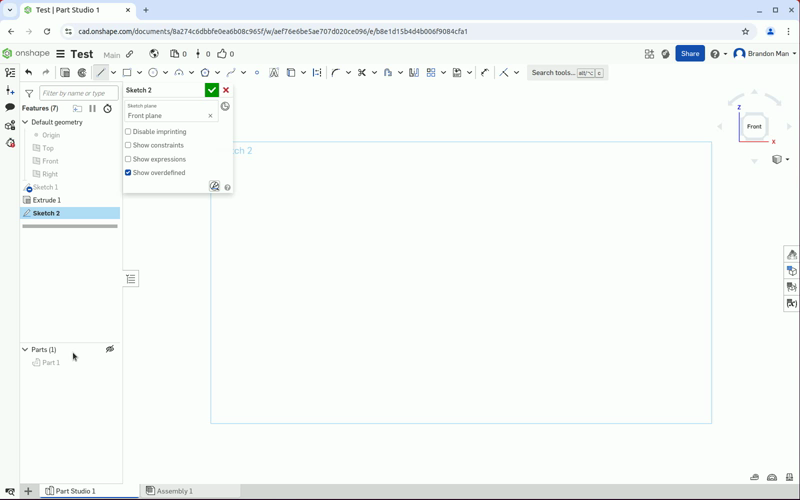
mouse_move(453, 192)
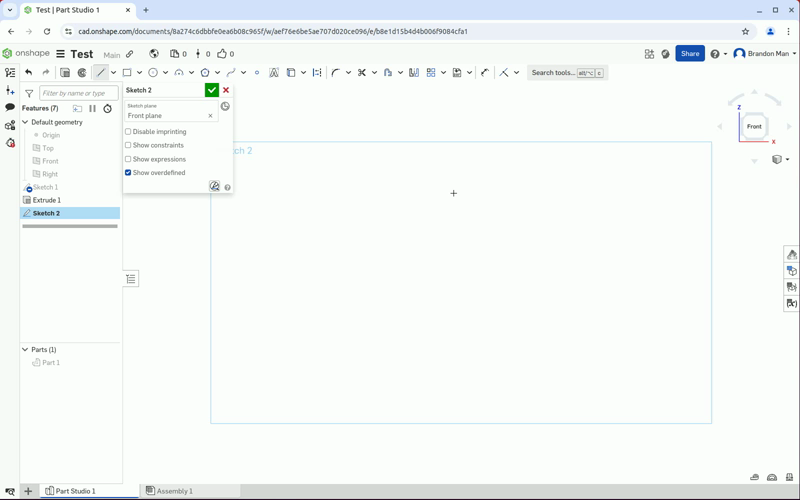
click(453, 192)
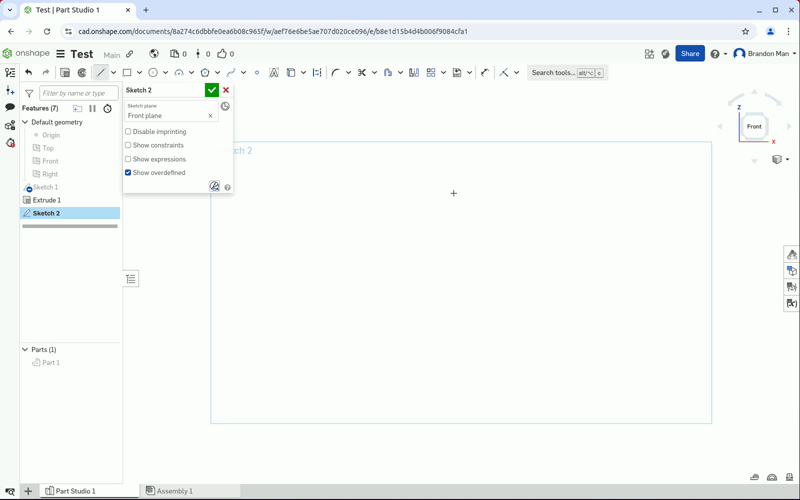
key_up(shift)
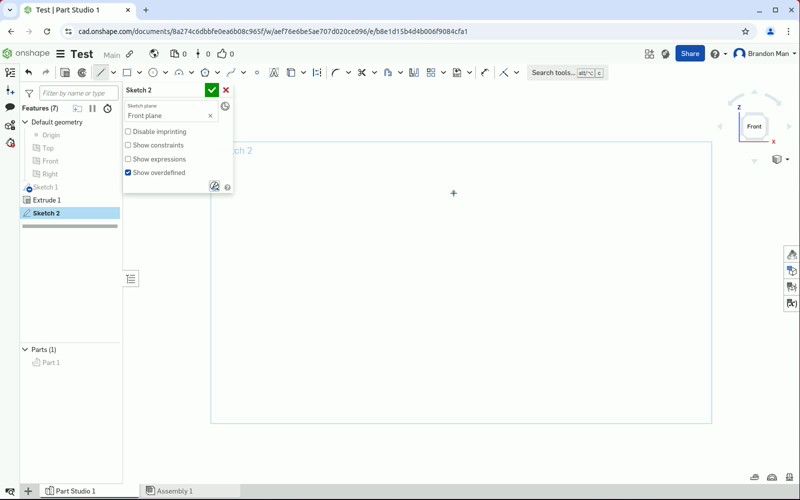
key_down(shift)
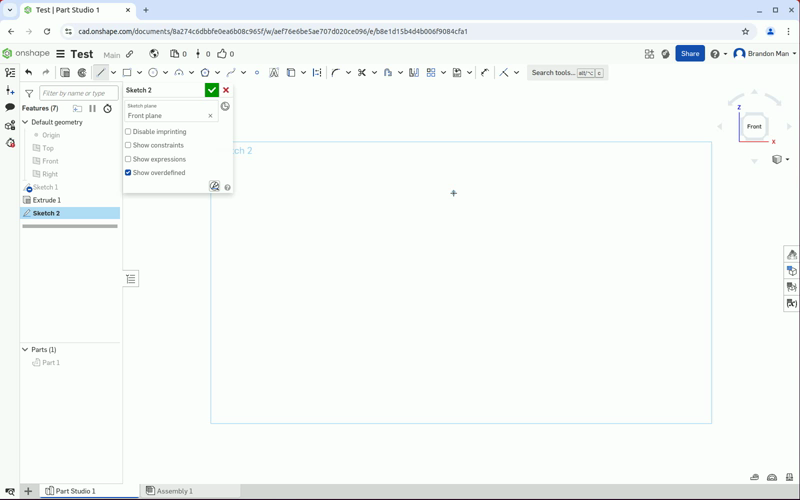
mouse_move(483, 192)
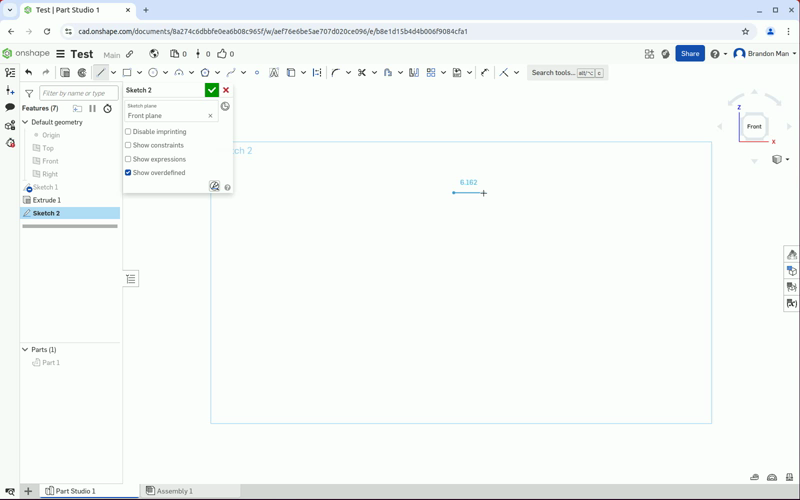
mouse_move(467, 192)
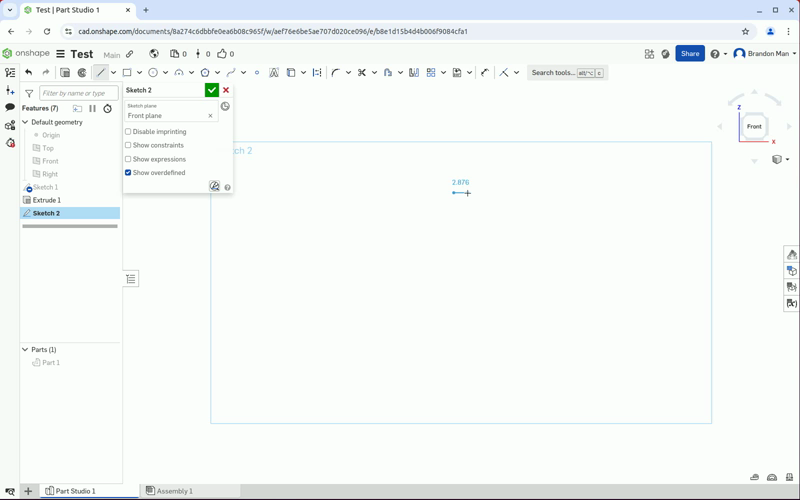
click(467, 192)
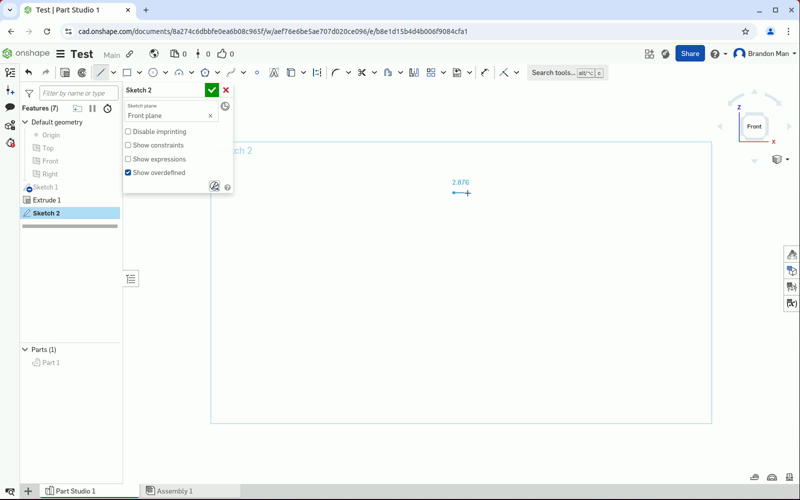
key_up(shift)
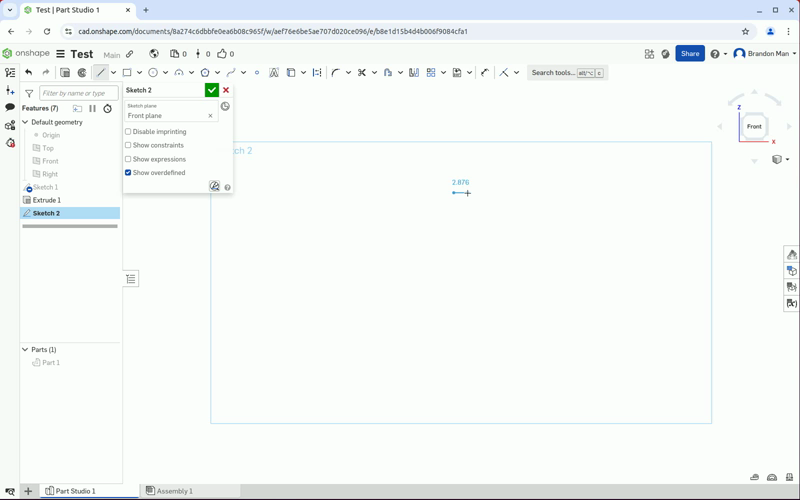
key_down(shift)
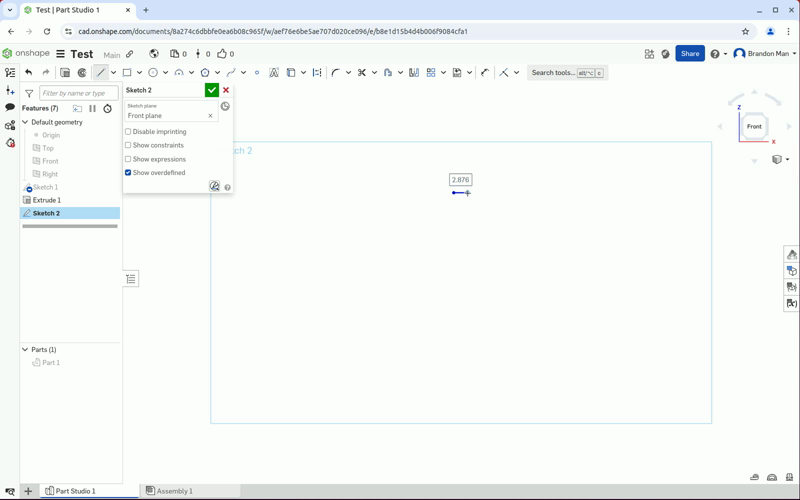
mouse_move(497, 192)
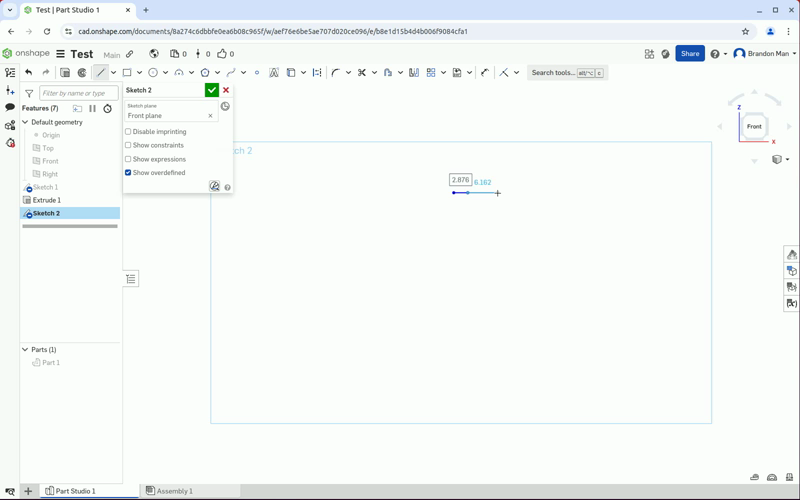
mouse_move(467, 169)
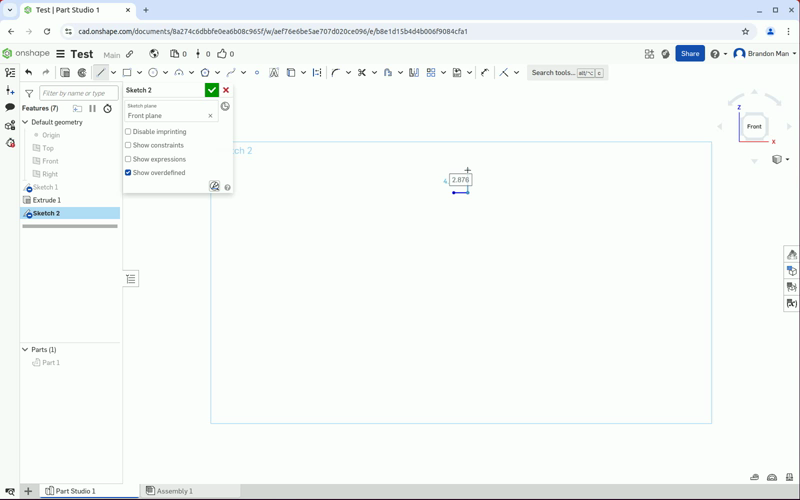
click(467, 169)
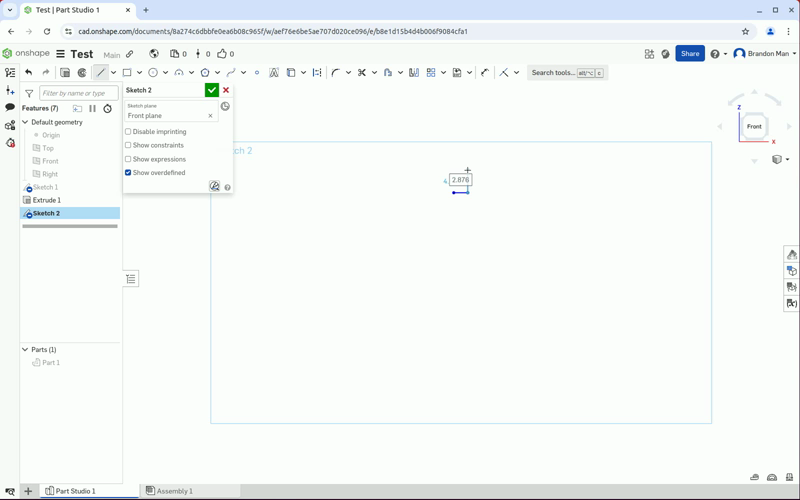
key_up(shift)
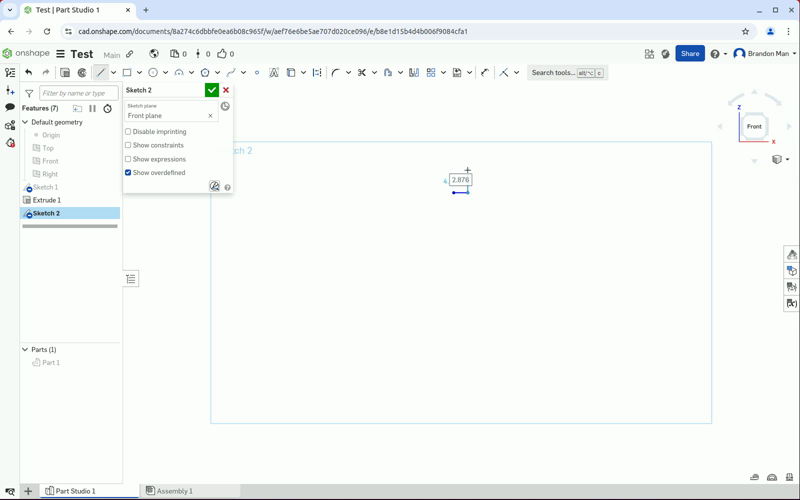
key_down(shift)
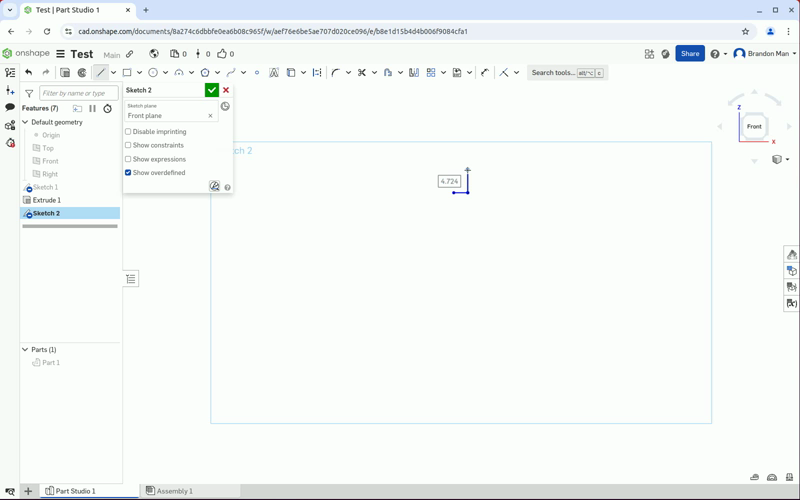
mouse_move(497, 169)
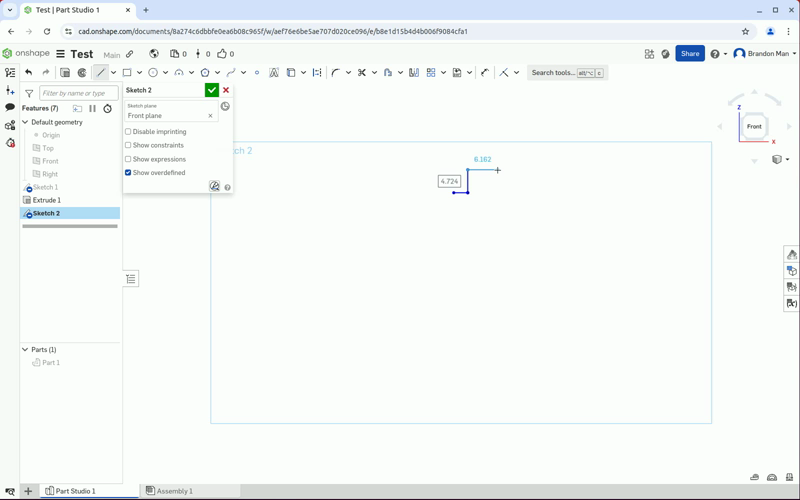
mouse_move(453, 169)
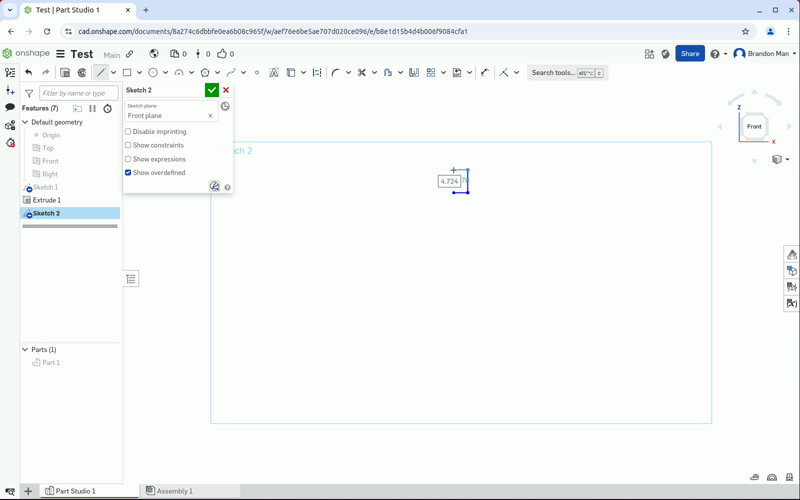
click(453, 169)
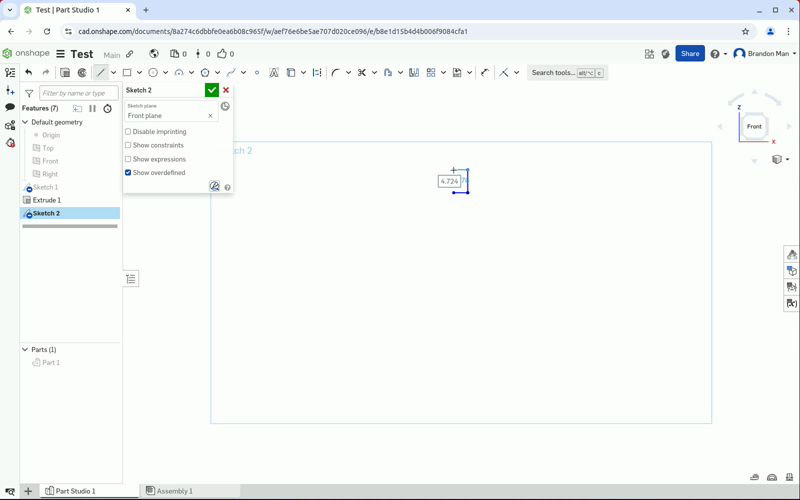
key_up(shift)
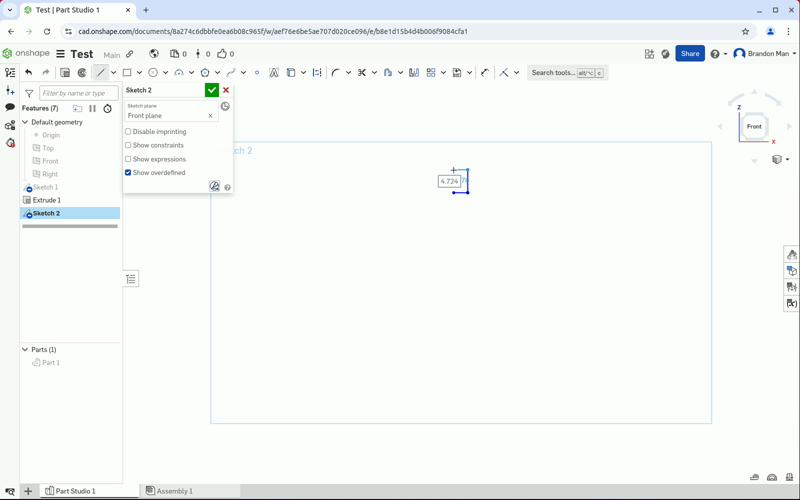
mouse_move(483, 169)
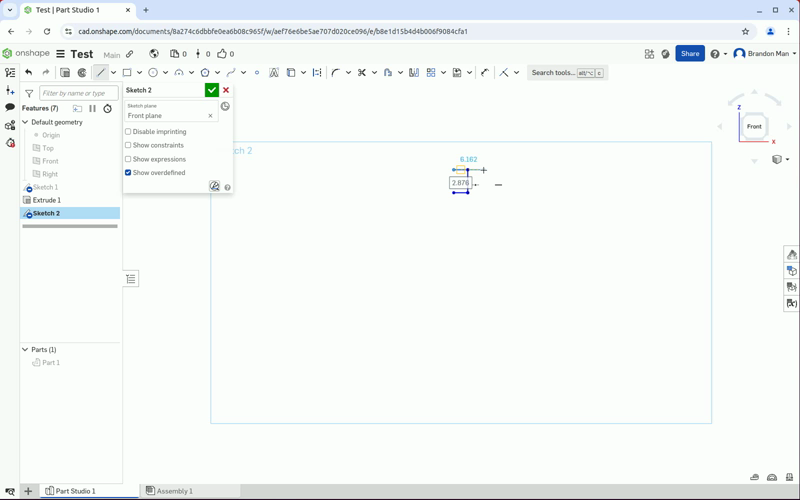
key_down(shift)
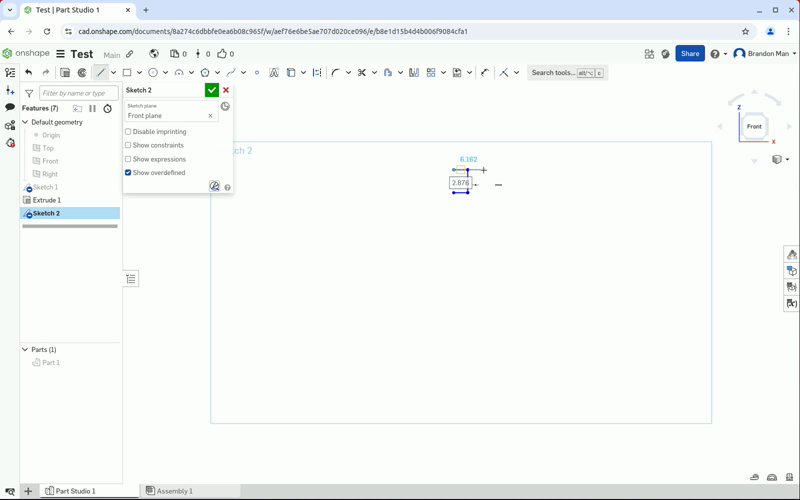
mouse_move(453, 192)
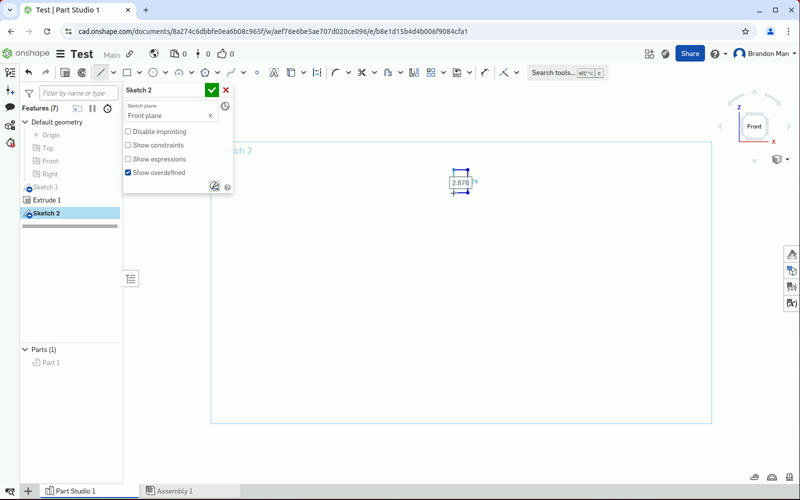
key_up(shift)
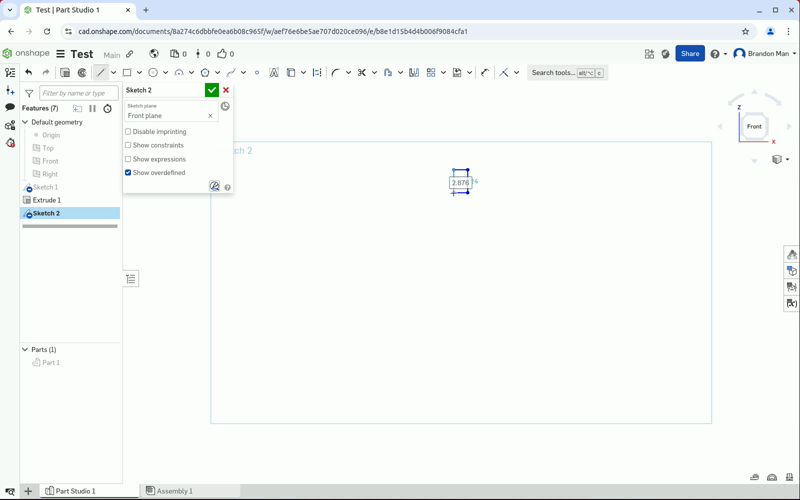
click(453, 192)
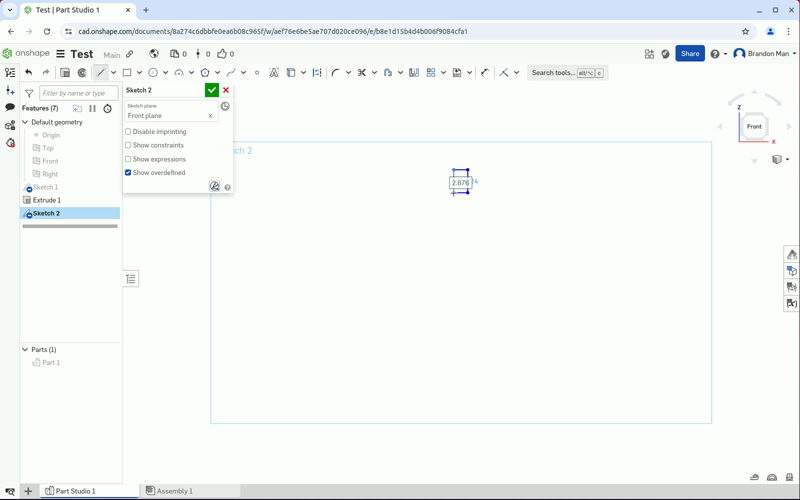
key(esc)
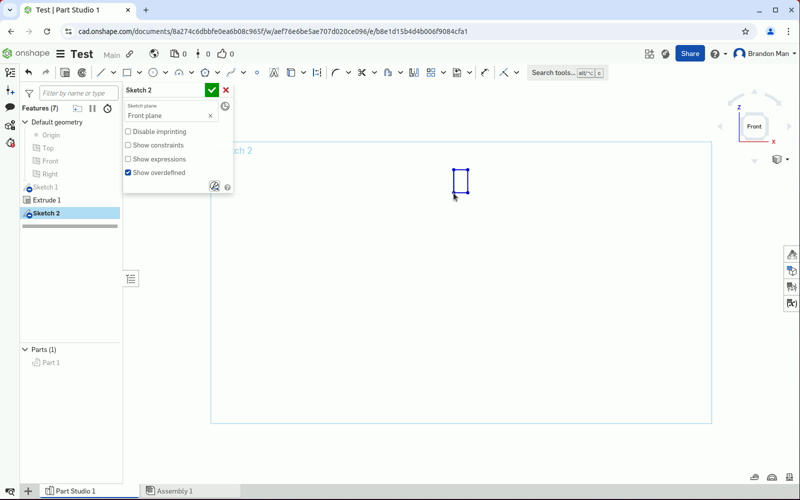
mouse_move(465, 185)
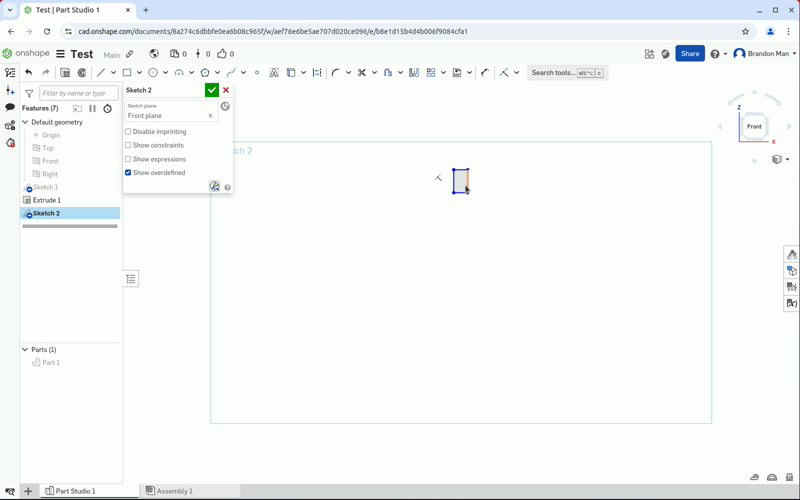
scroll(6)
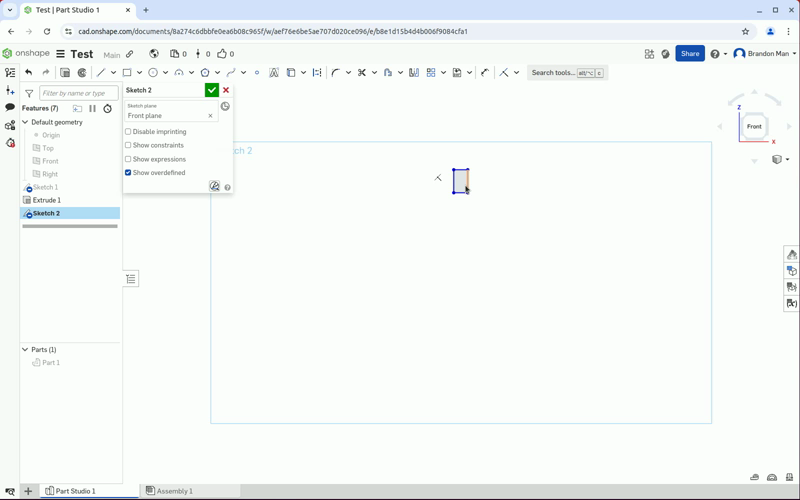
scroll(6)
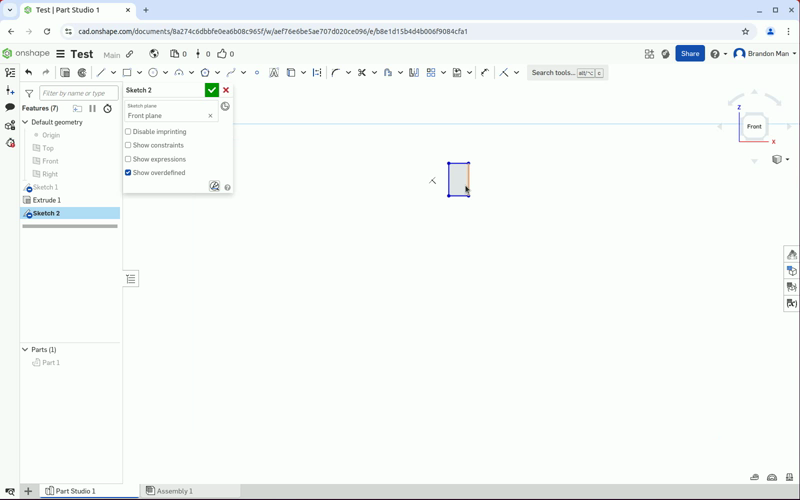
scroll(6)
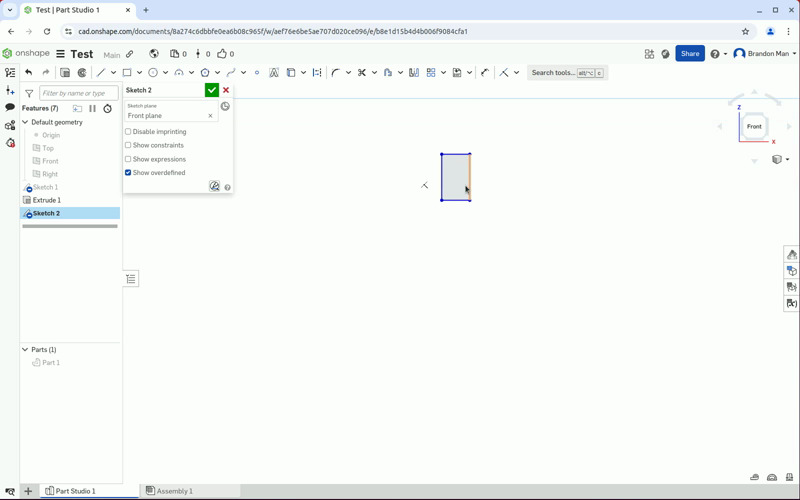
scroll(6)
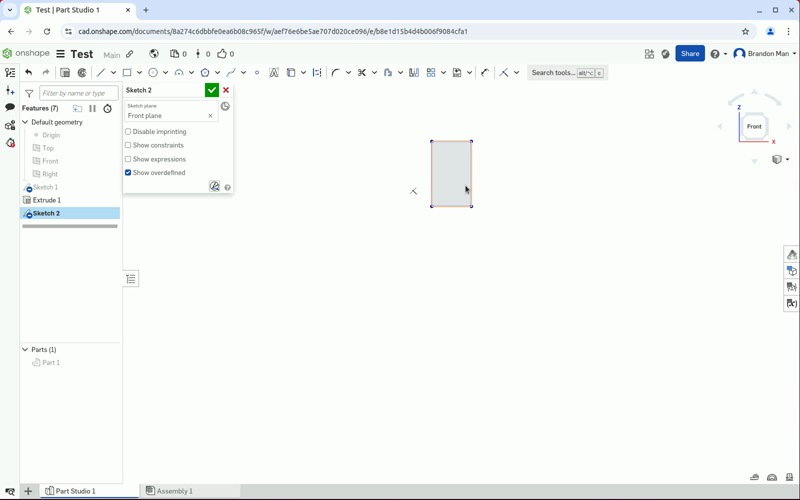
scroll(6)
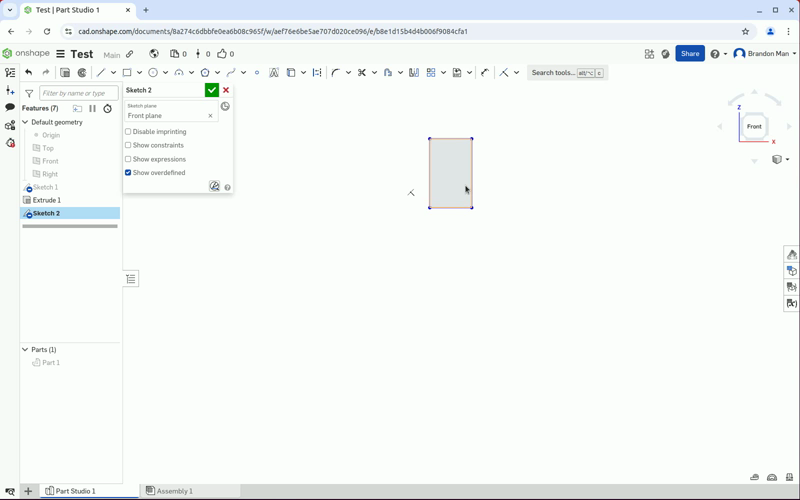
scroll(6)
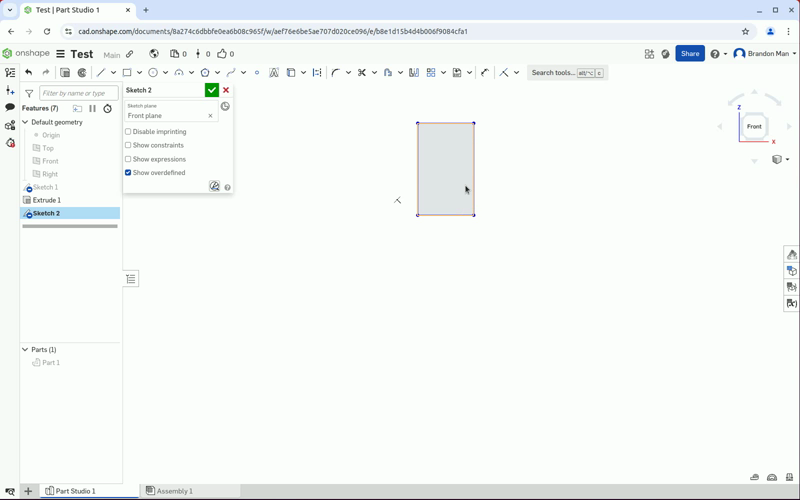
scroll(6)
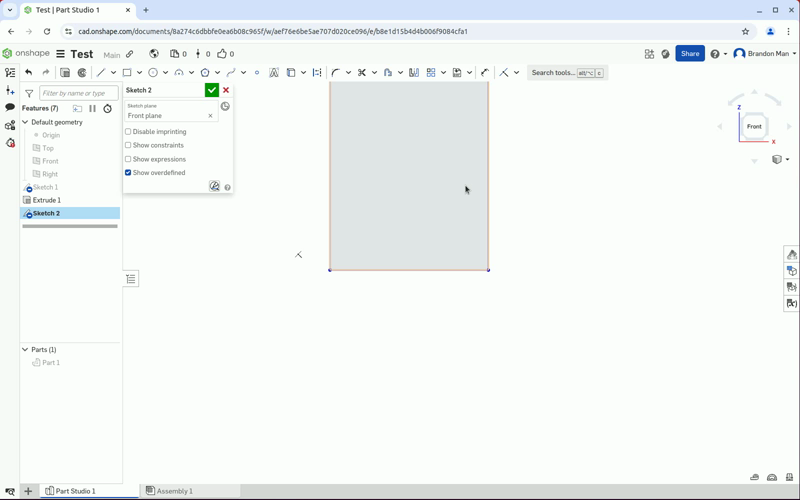
click(465, 185)
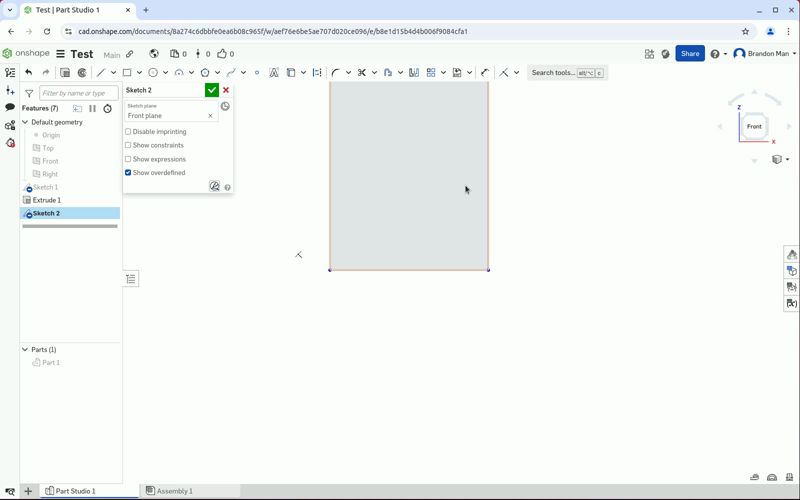
scroll(-6)
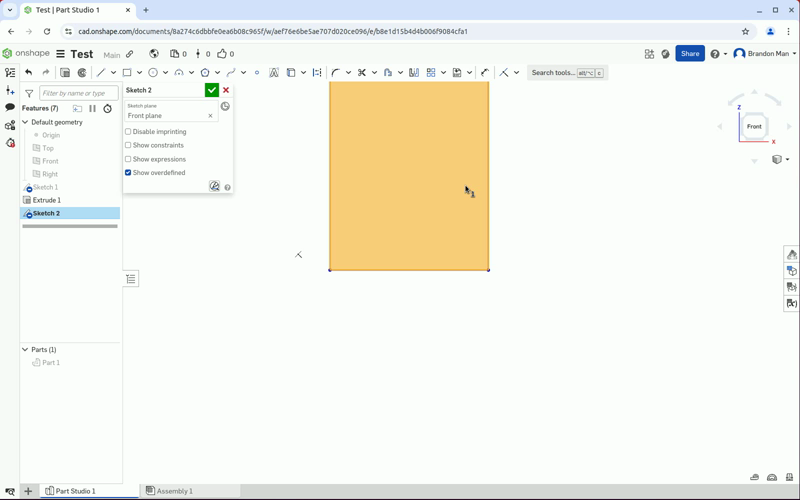
scroll(-6)
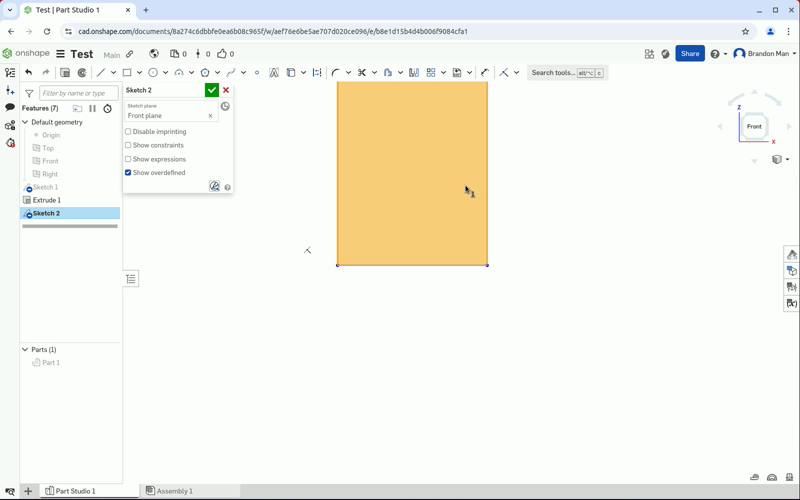
scroll(-6)
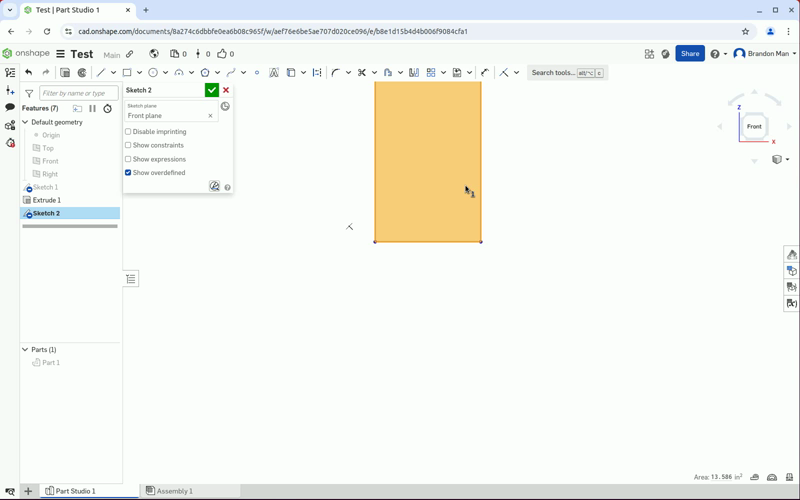
scroll(-6)
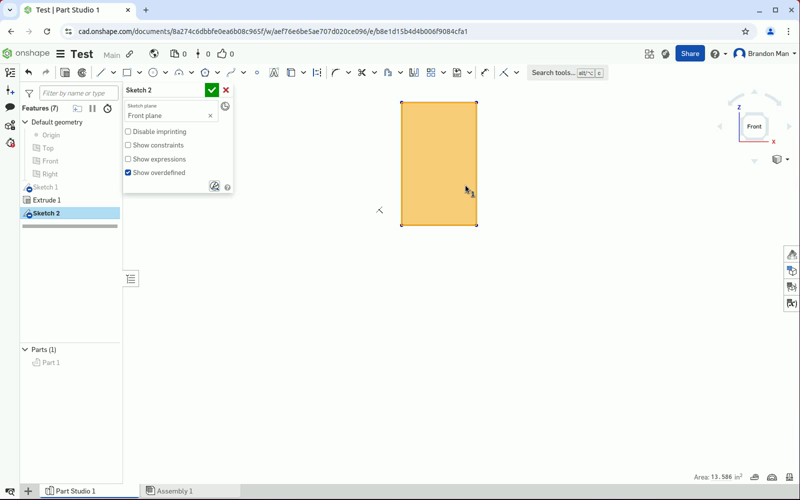
scroll(-6)
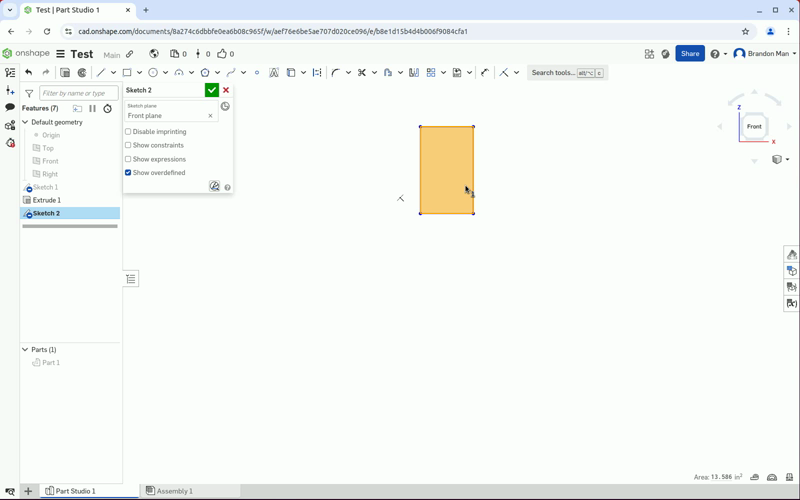
scroll(-6)
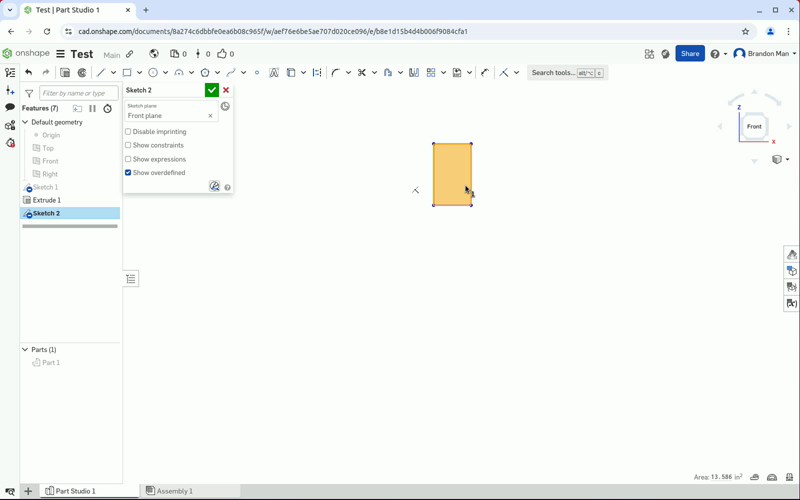
scroll(-6)
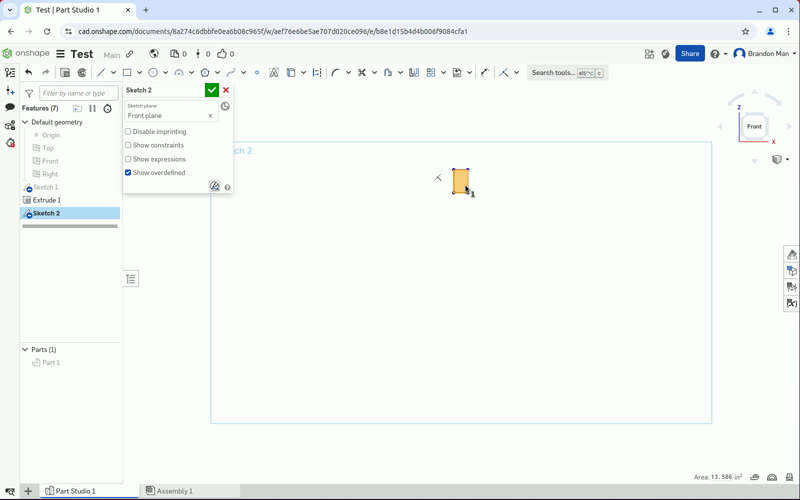
mouse_move(73, 352)
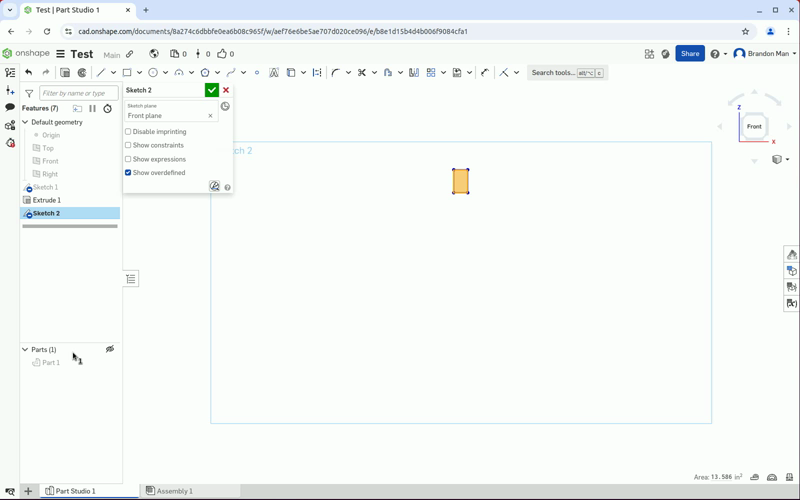
key(shift+y)
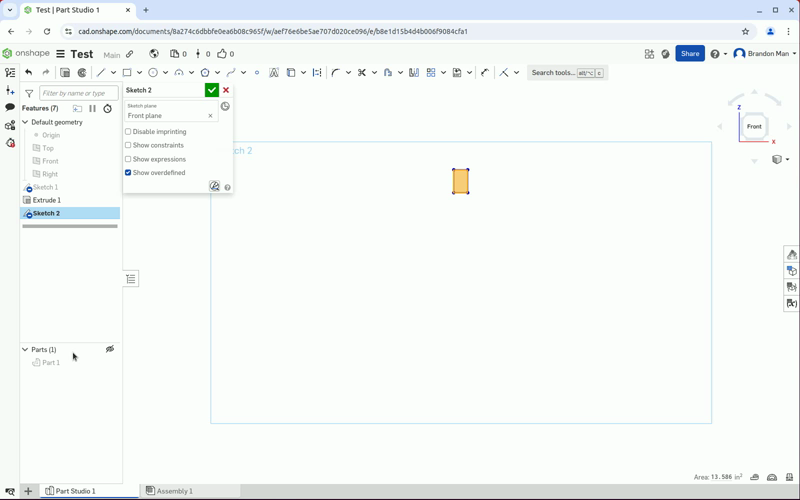
key(shift+e)
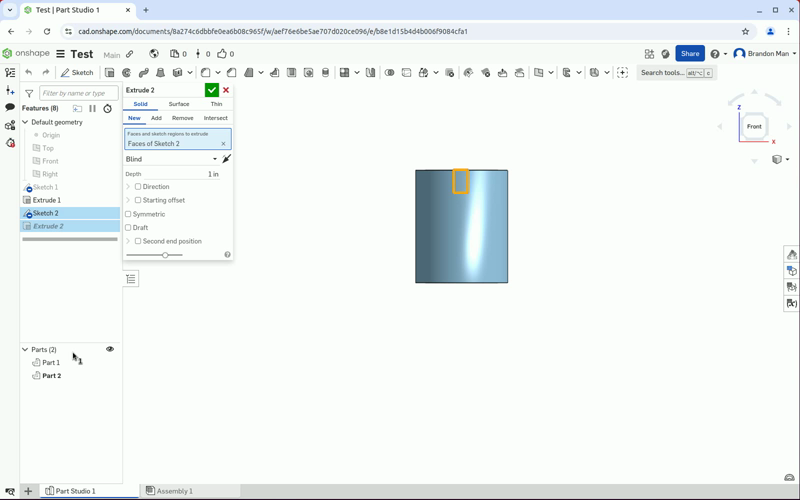
mouse_move(143, 106)
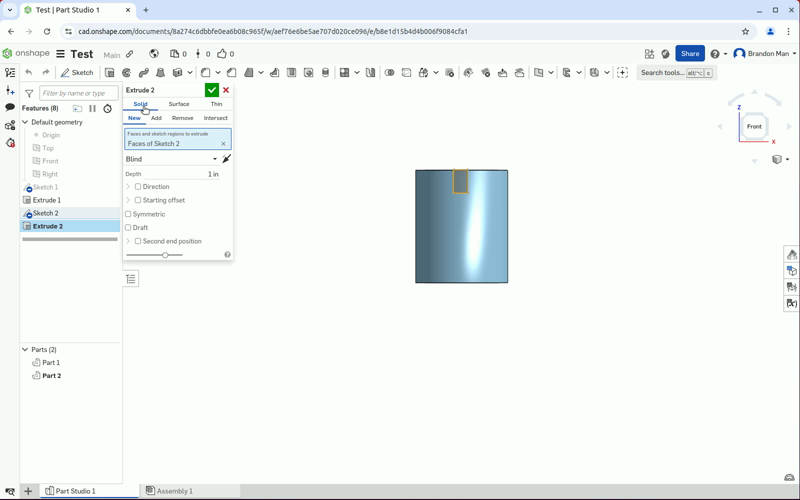
click(143, 106)
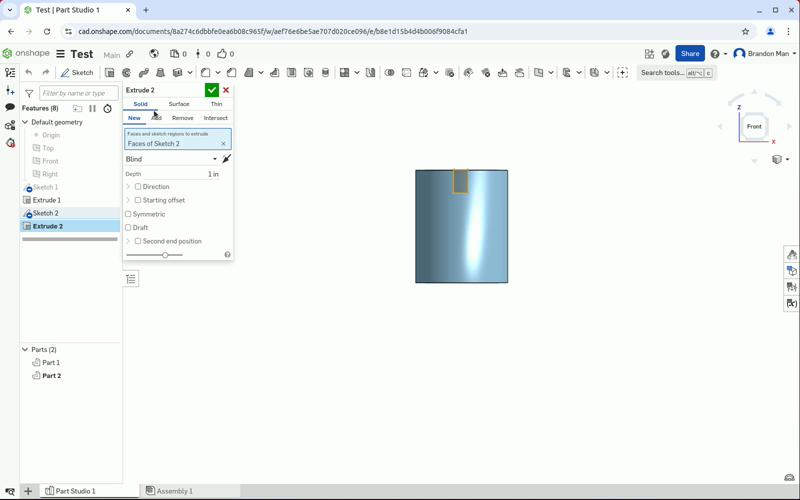
mouse_move(186, 120)
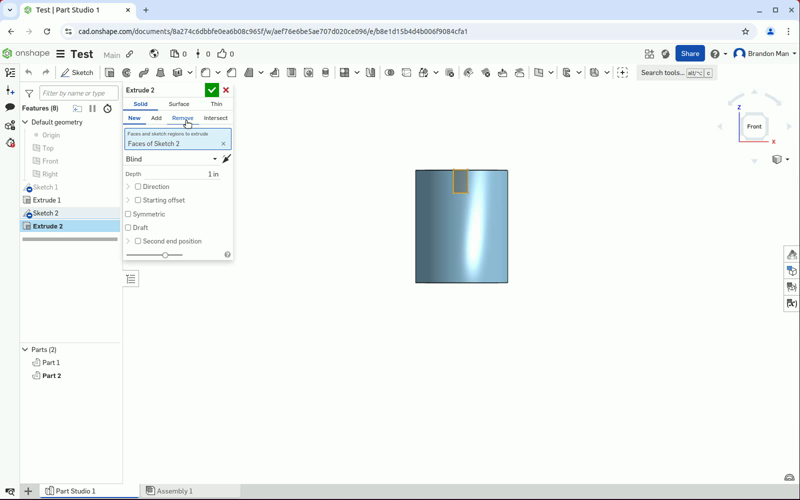
click(186, 120)
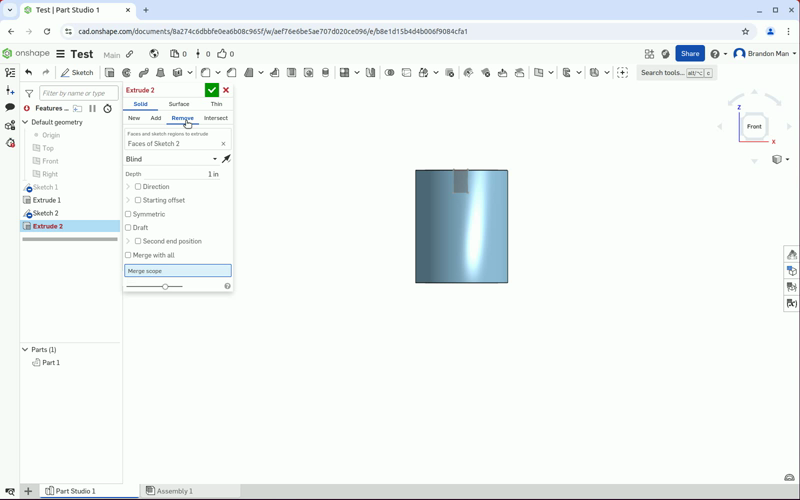
key(tab, 4)
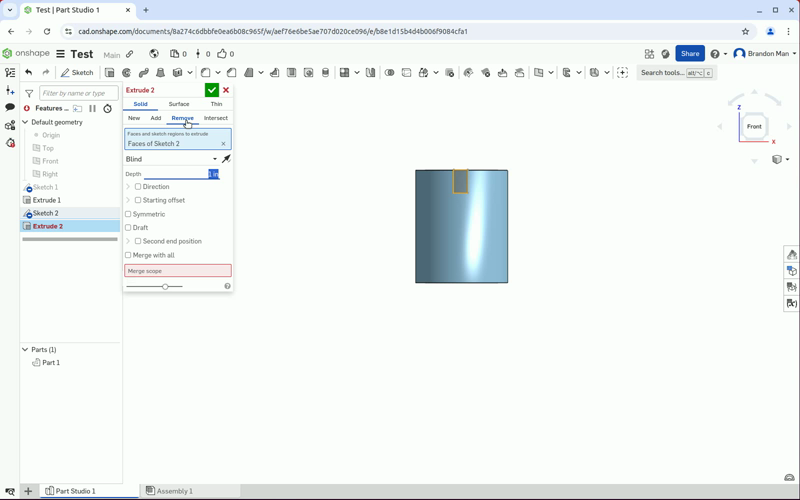
text(-30.57)
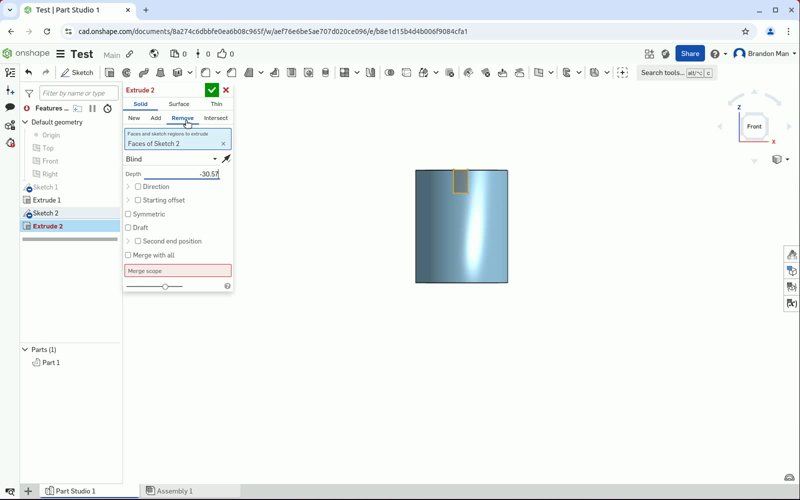
key(tab, 6)
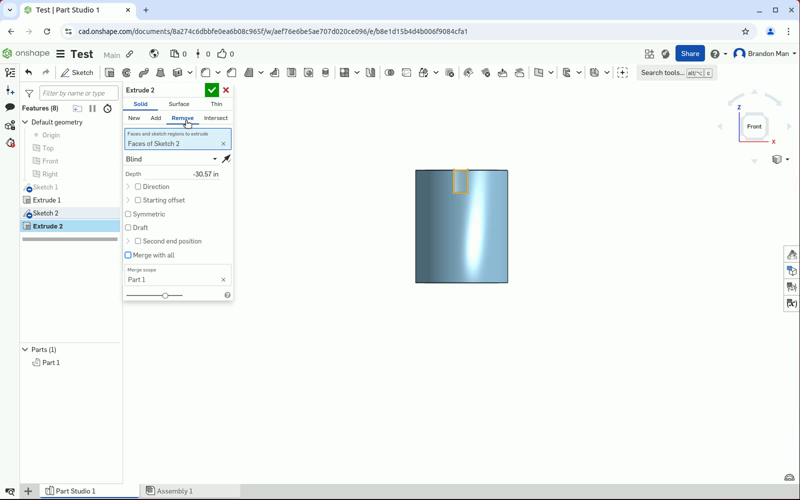
key(space)
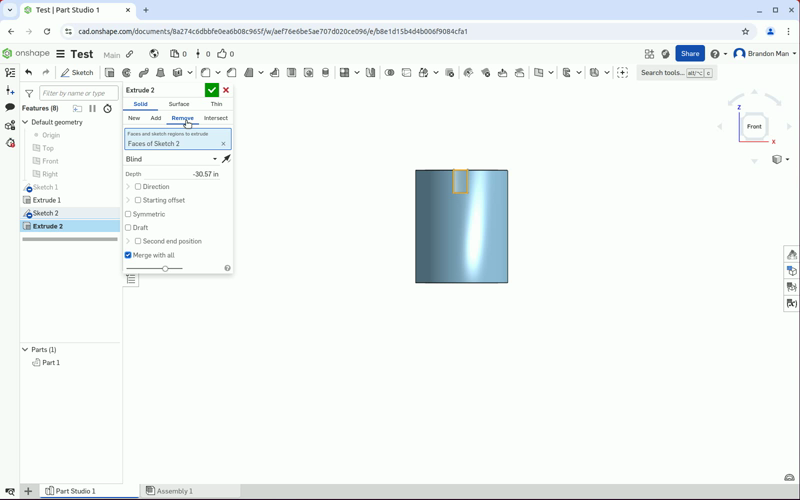
key(enter)
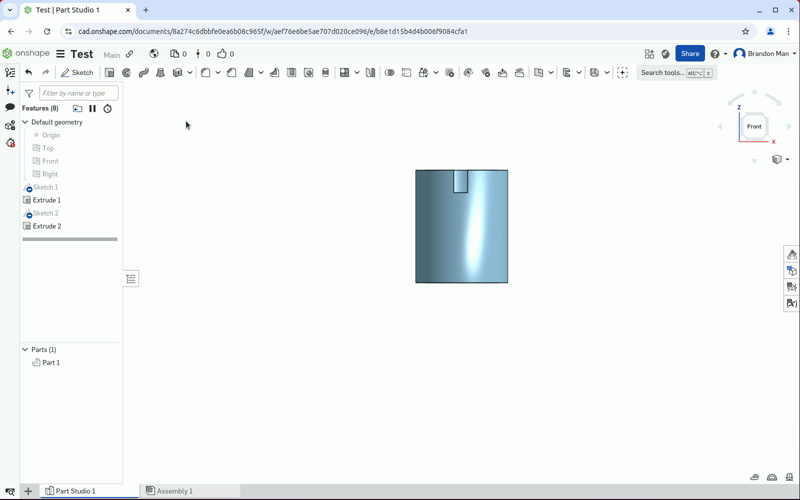
key(shift+h)
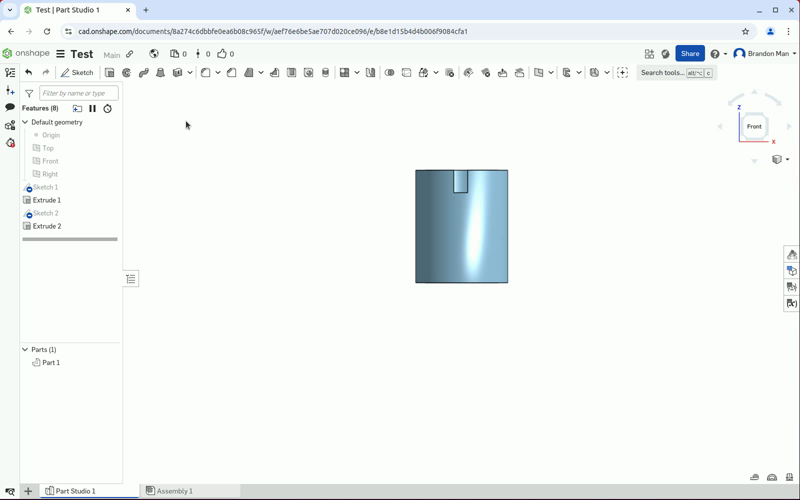
key(shift+h)
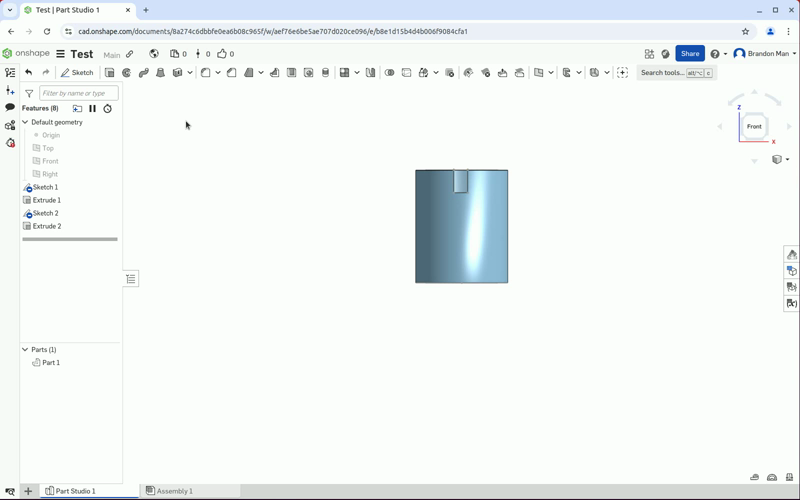
key(shift+7)
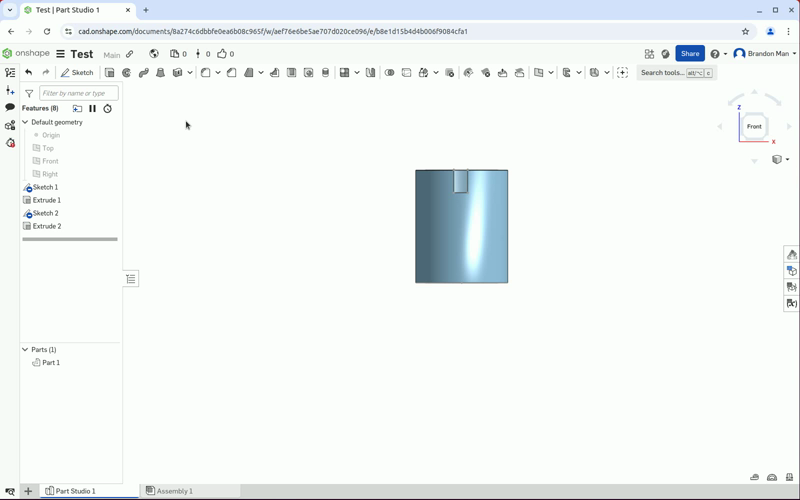
key(left, 2)
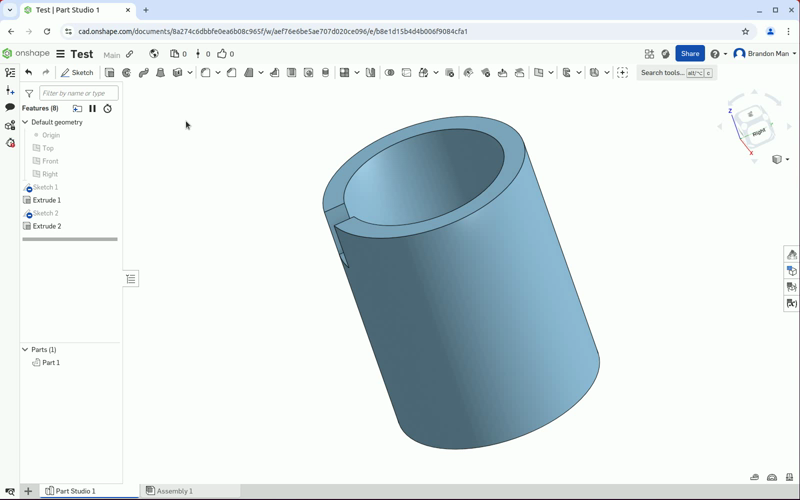
key(down, 2)
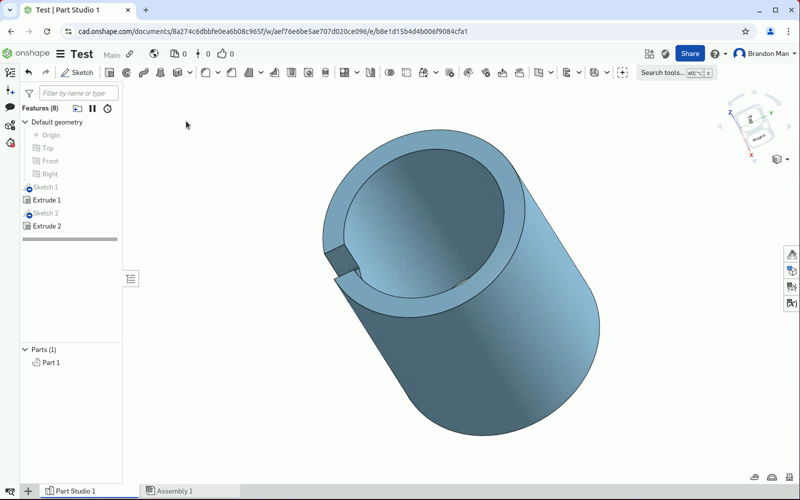
key(up, 2)
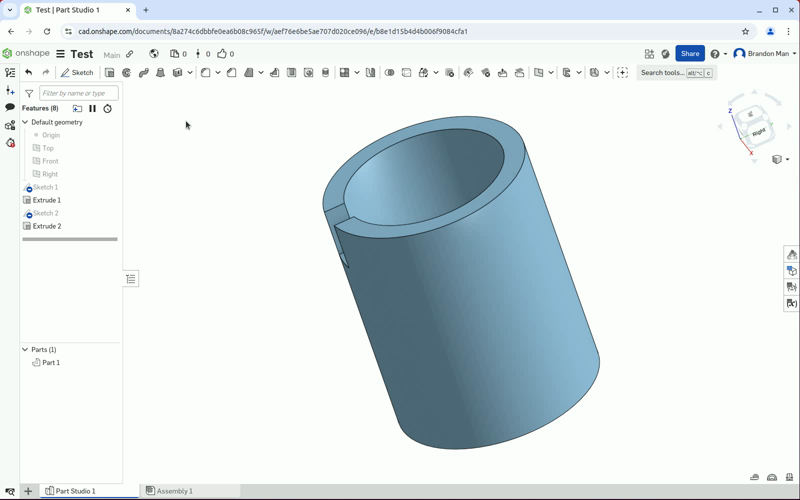
key(right, 2)
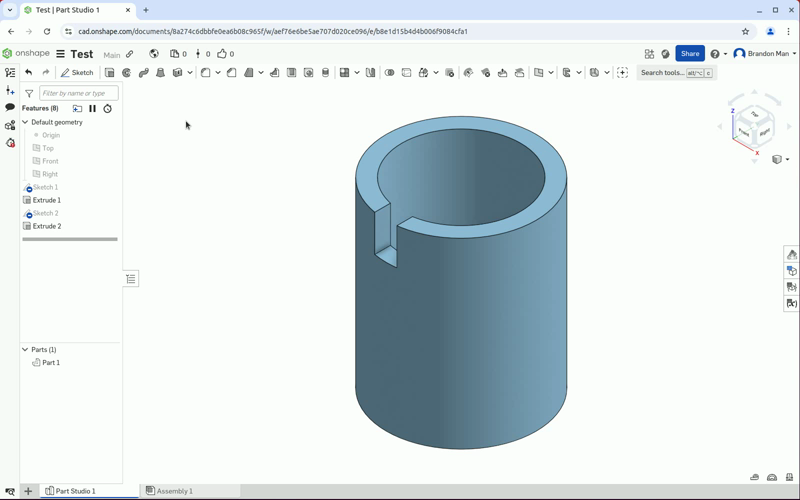
mouse_move(73, 189)
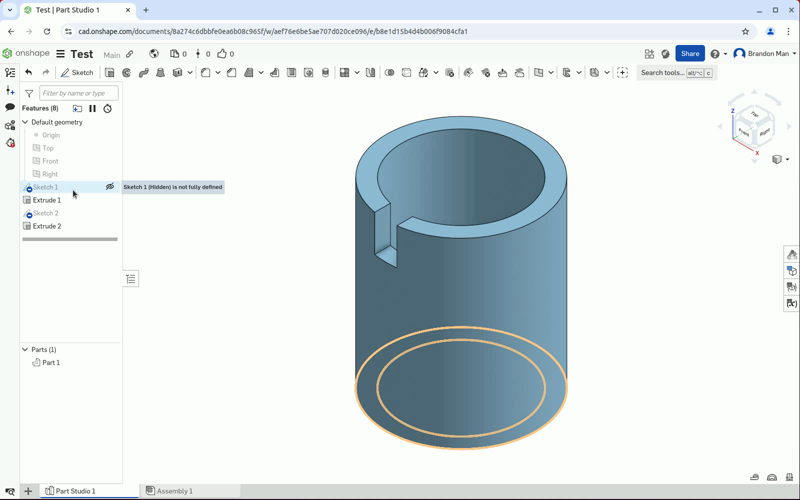
click(73, 189)